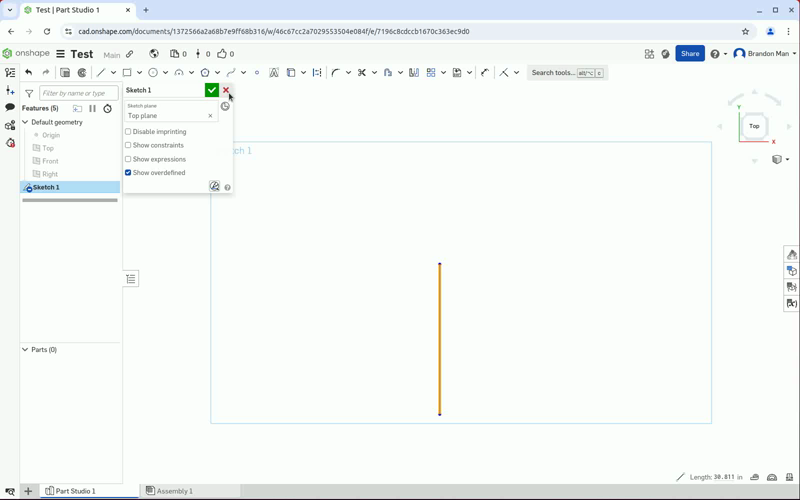
key(shift+h)
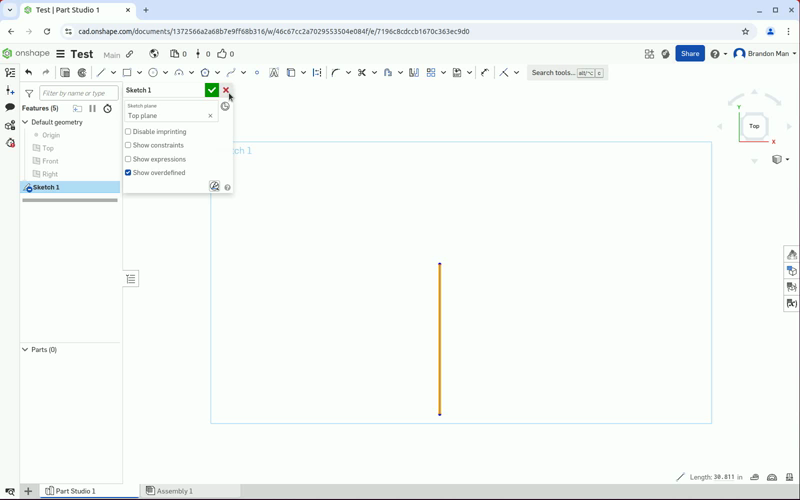
key(shift+s)
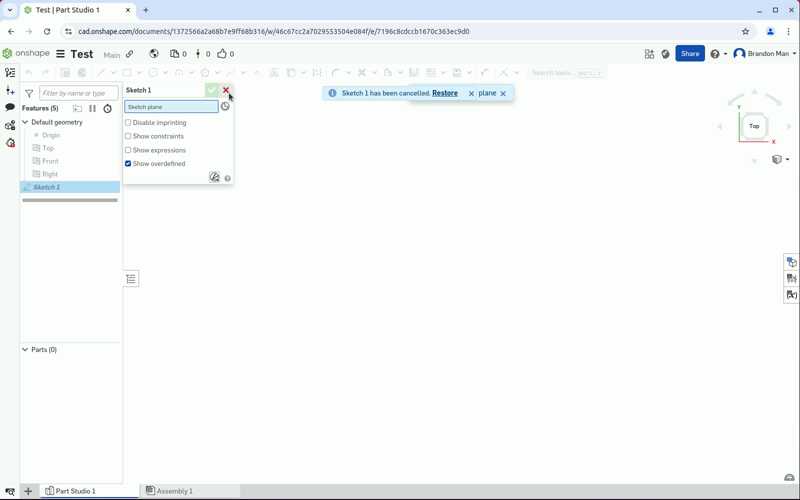
mouse_move(73, 150)
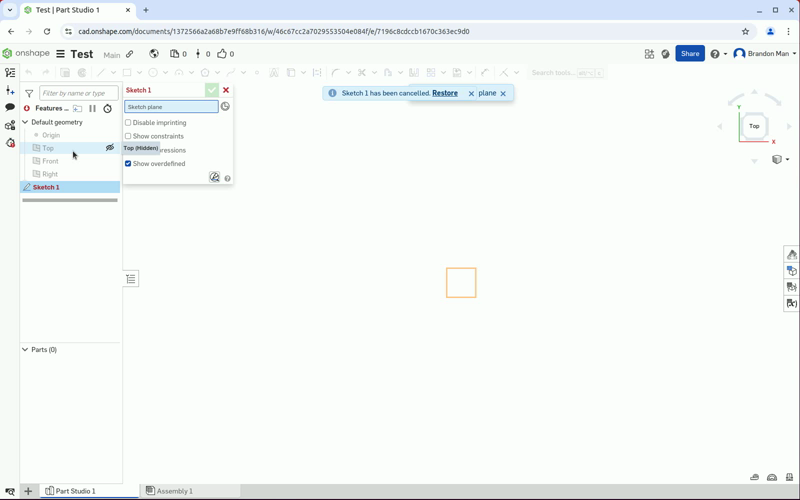
click(73, 150)
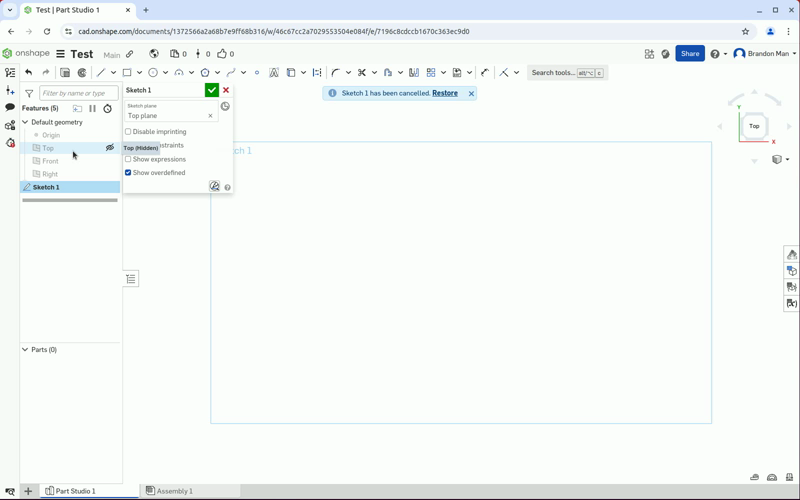
mouse_move(73, 352)
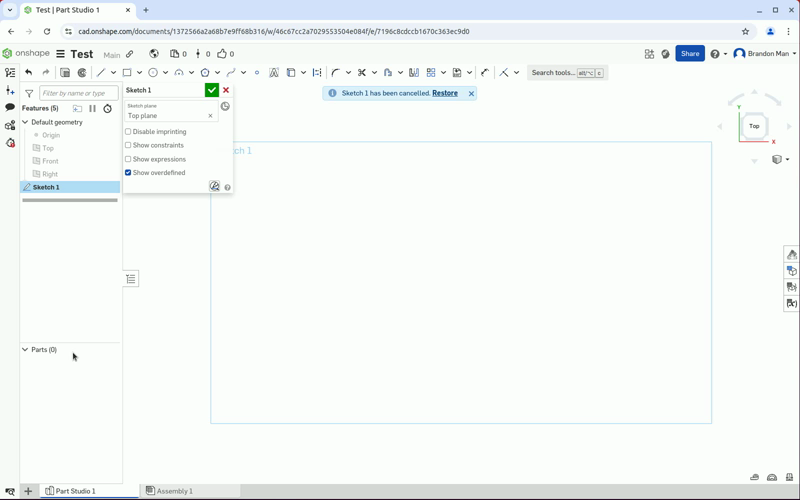
key(y)
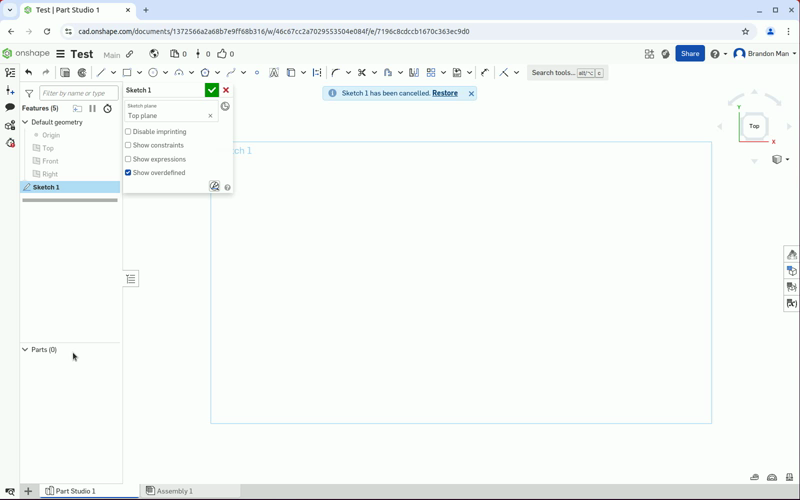
key(l)
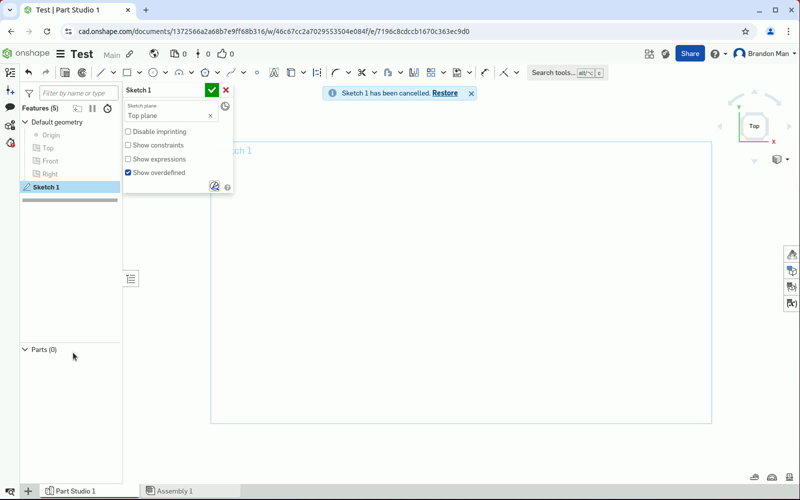
key_down(shift)
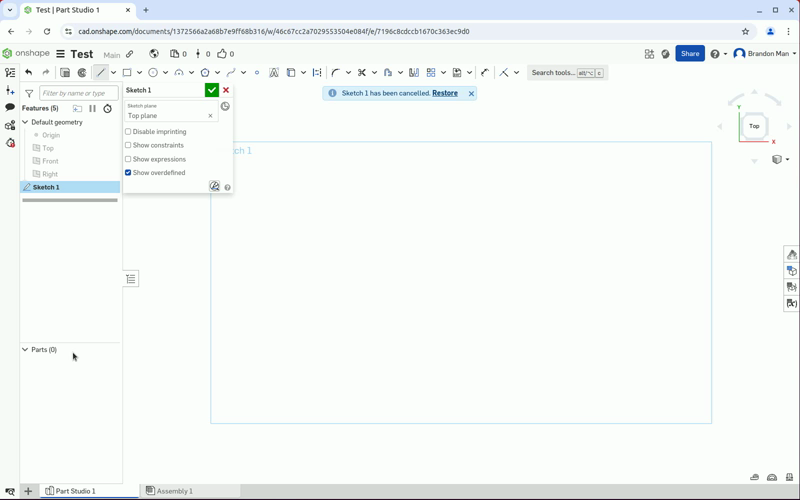
mouse_move(375, 349)
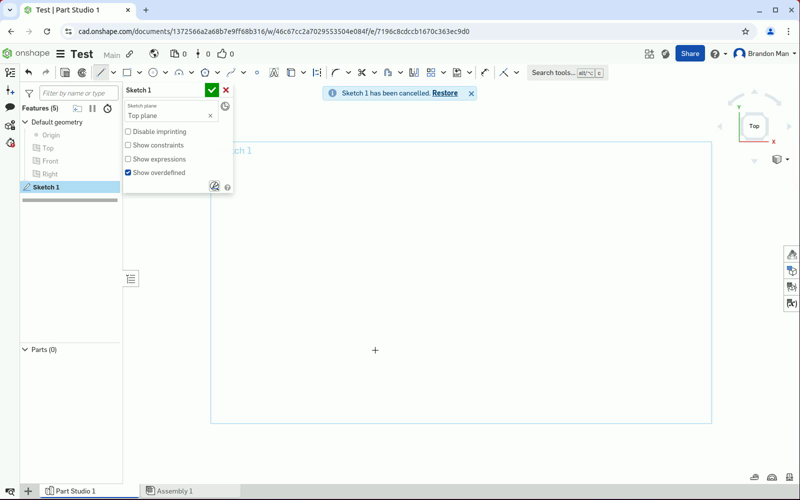
click(375, 349)
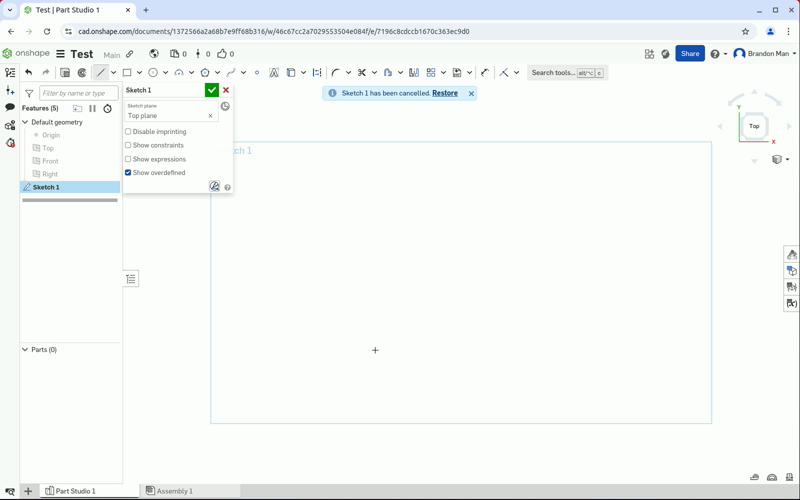
key_up(shift)
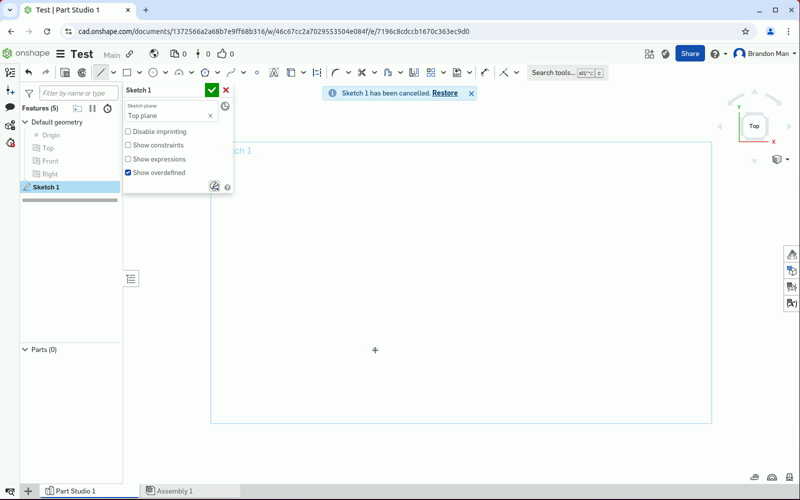
key_down(shift)
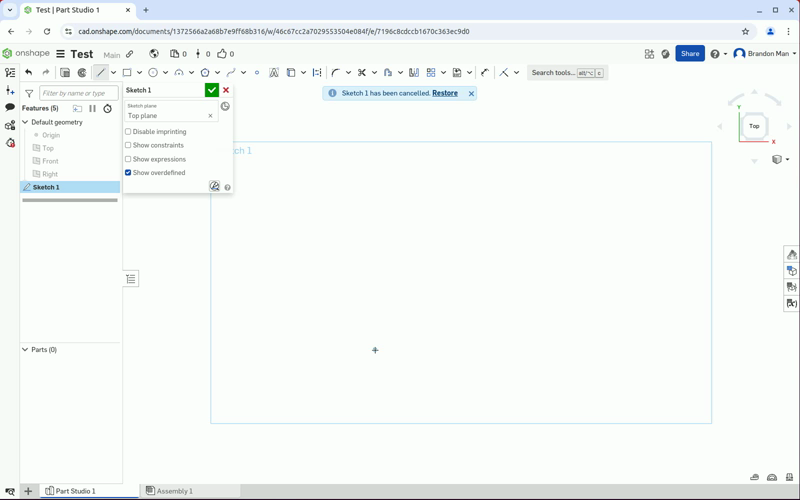
mouse_move(544, 349)
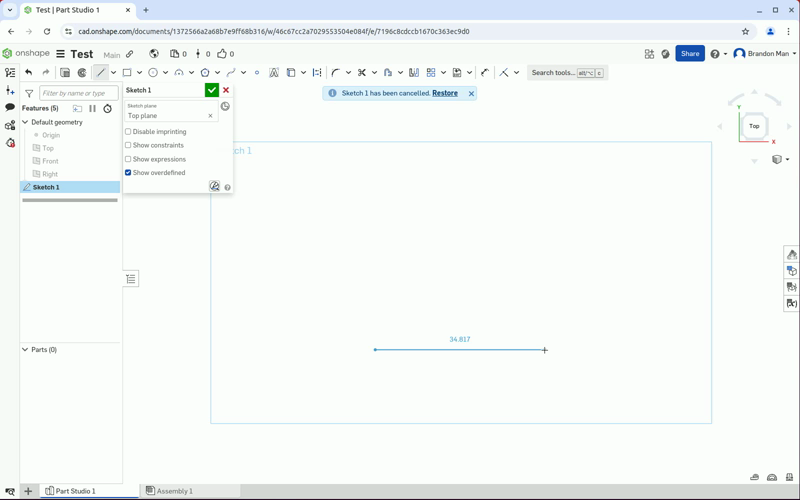
click(544, 349)
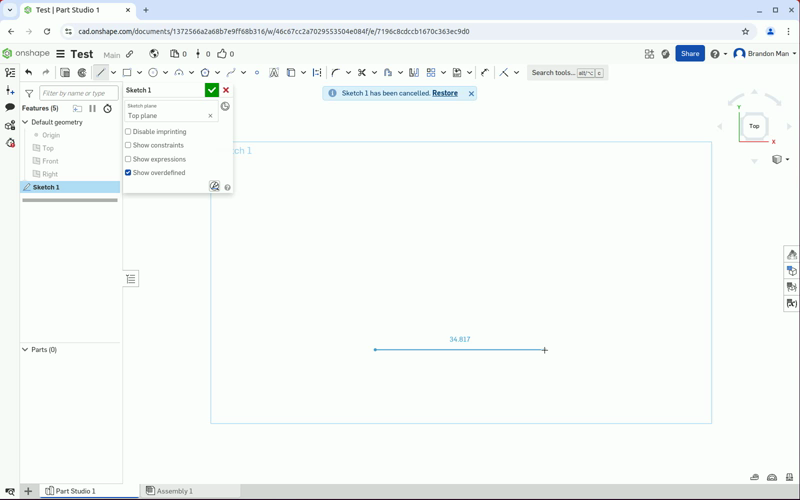
key_up(shift)
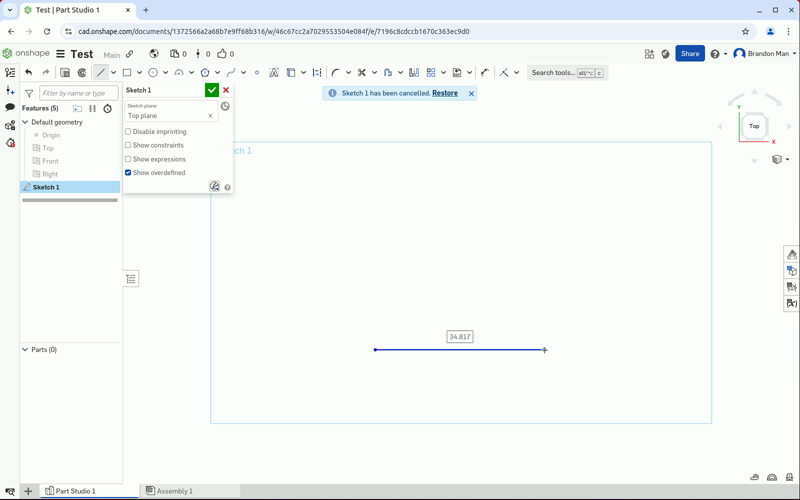
key_down(shift)
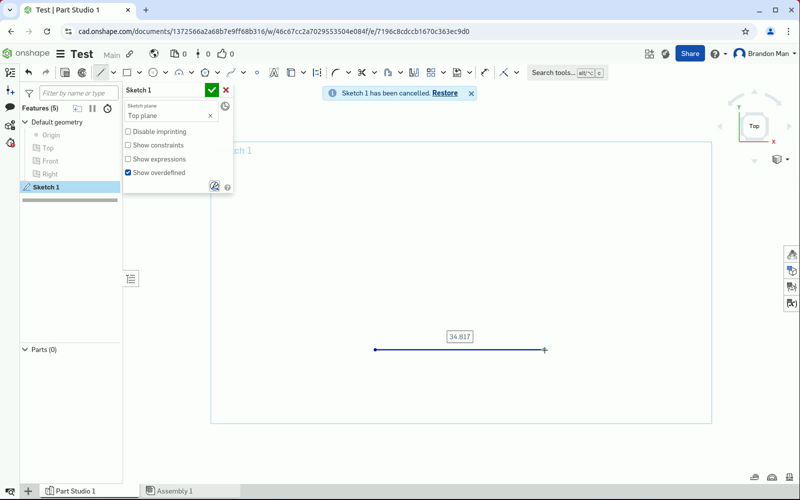
mouse_move(574, 349)
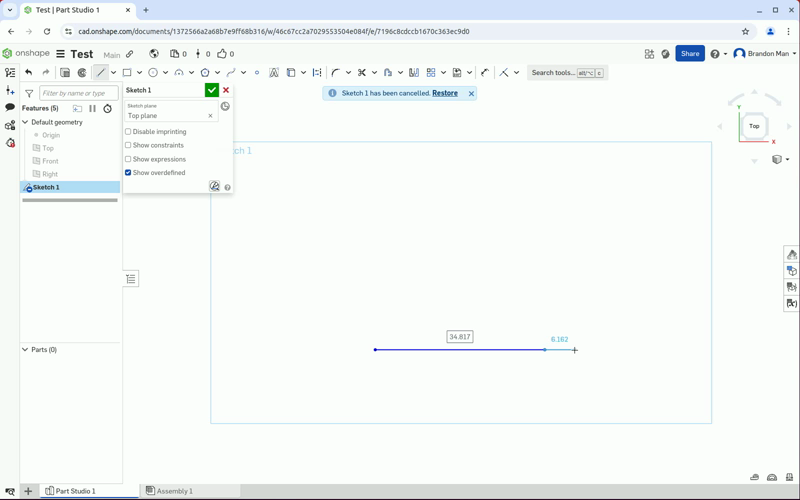
mouse_move(544, 297)
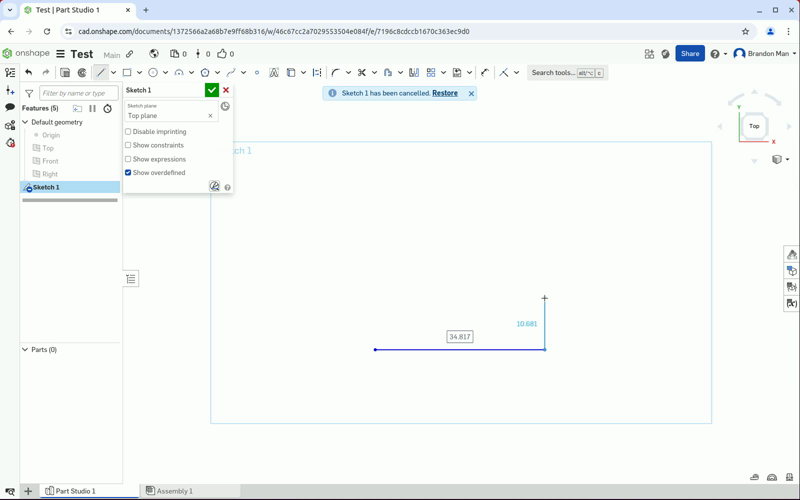
click(544, 297)
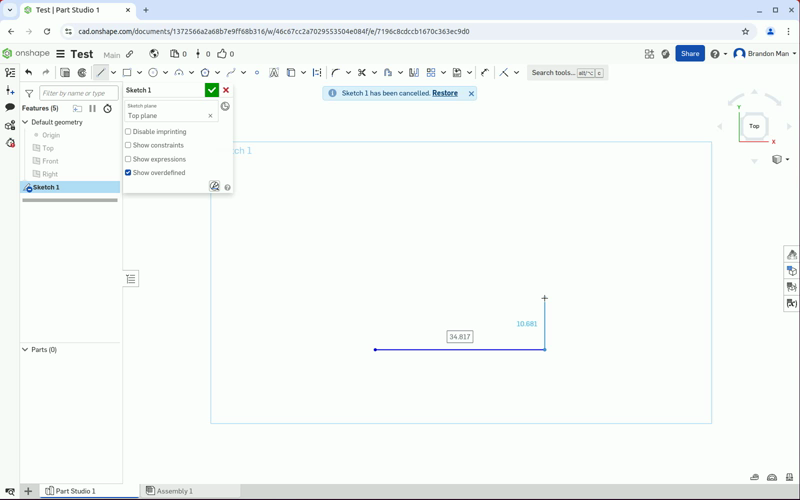
key_up(shift)
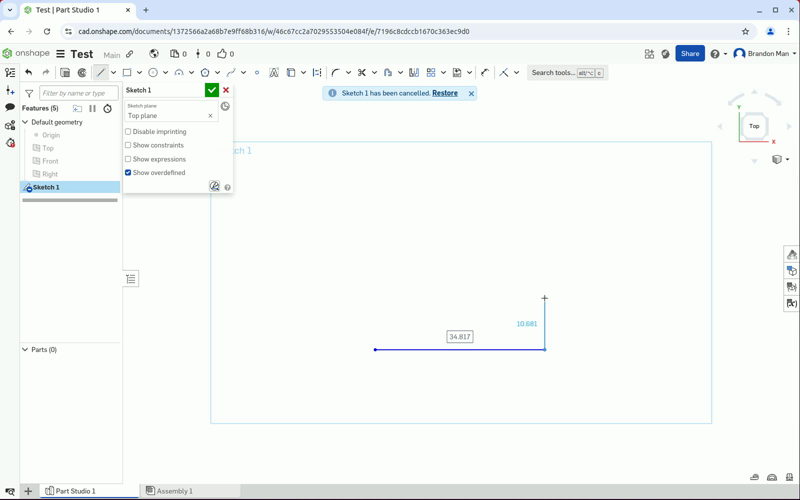
key_down(shift)
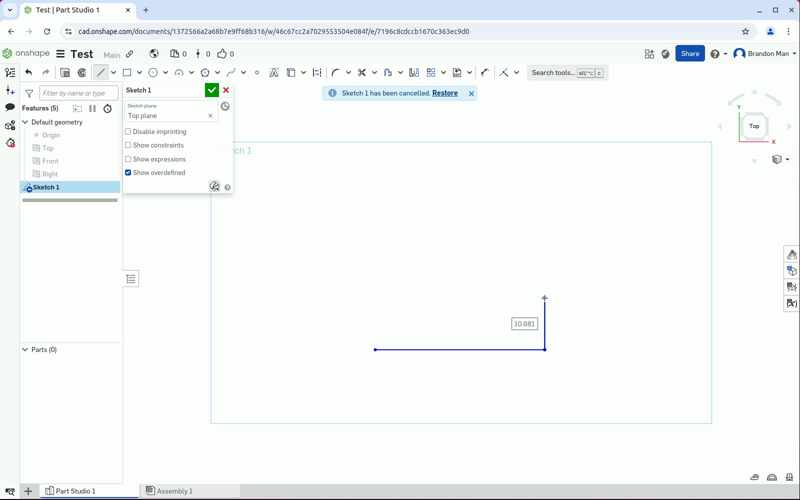
mouse_move(375, 297)
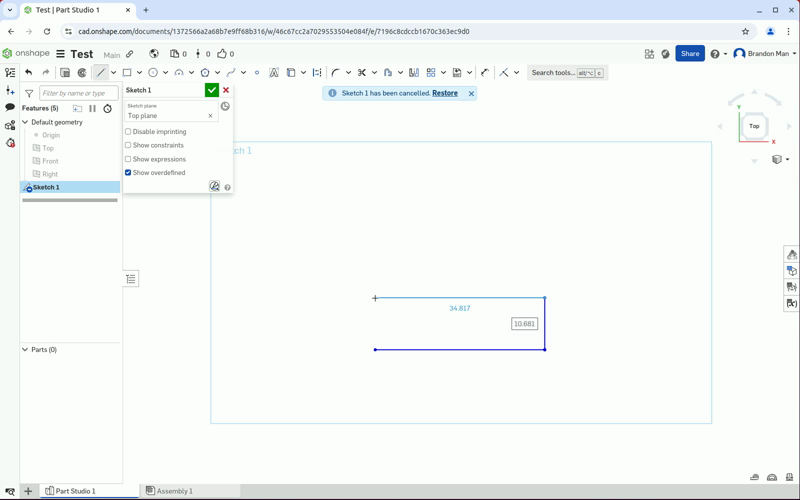
click(375, 297)
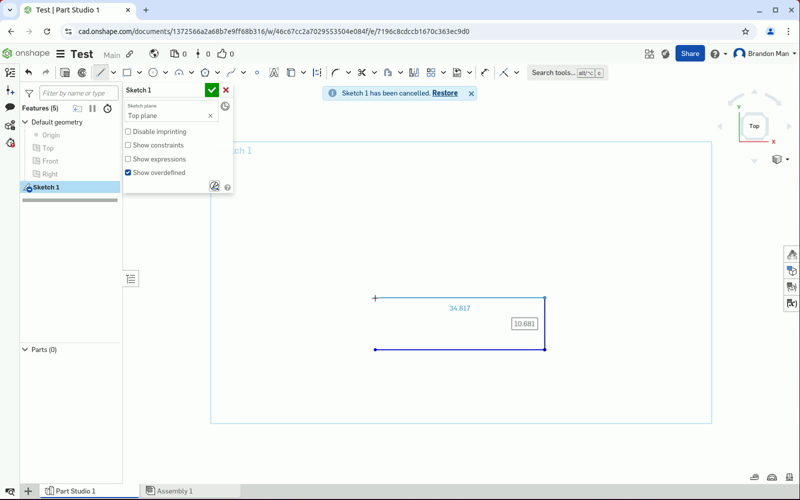
key_up(shift)
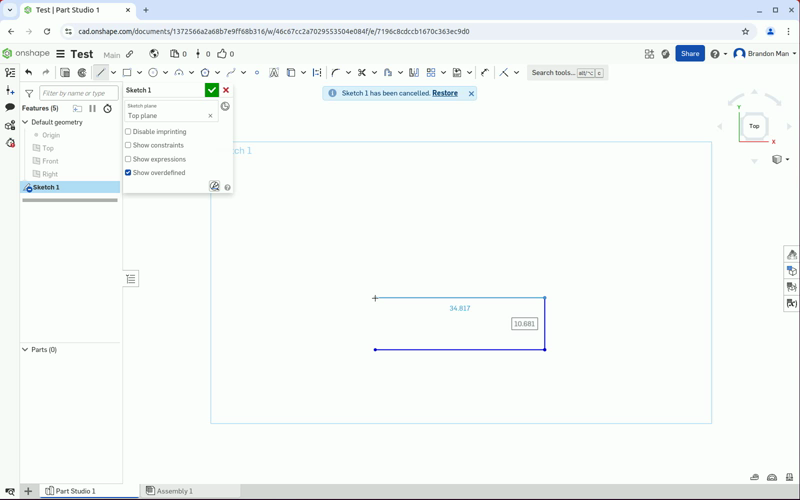
mouse_move(405, 297)
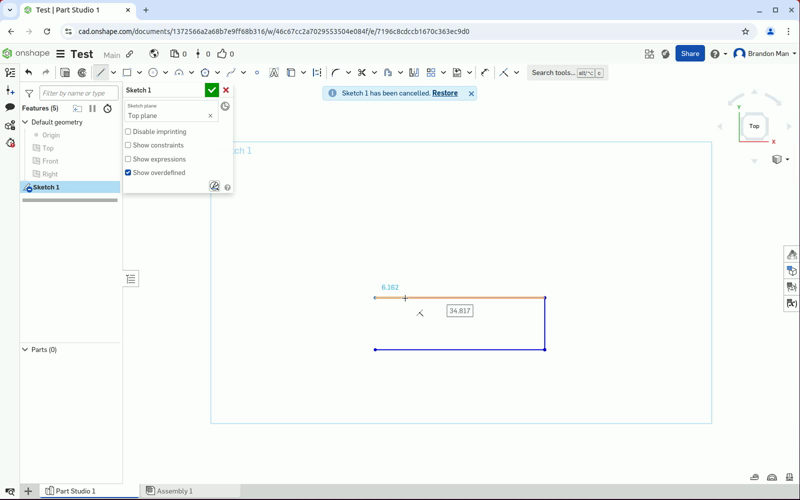
key_down(shift)
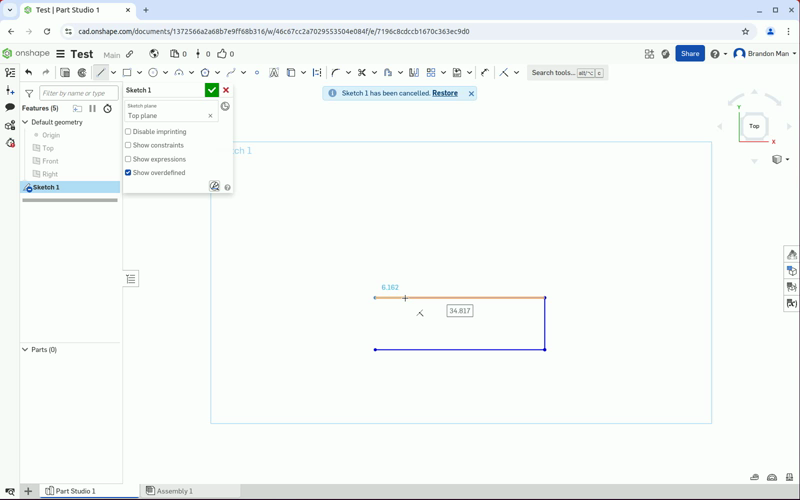
mouse_move(375, 349)
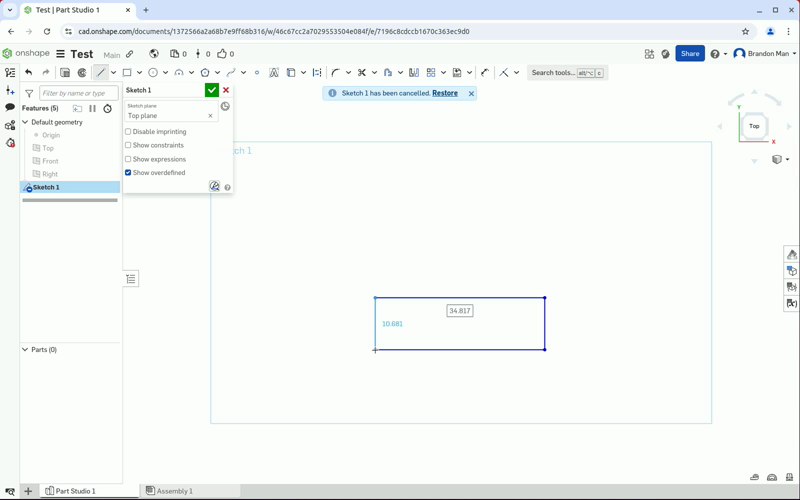
key_up(shift)
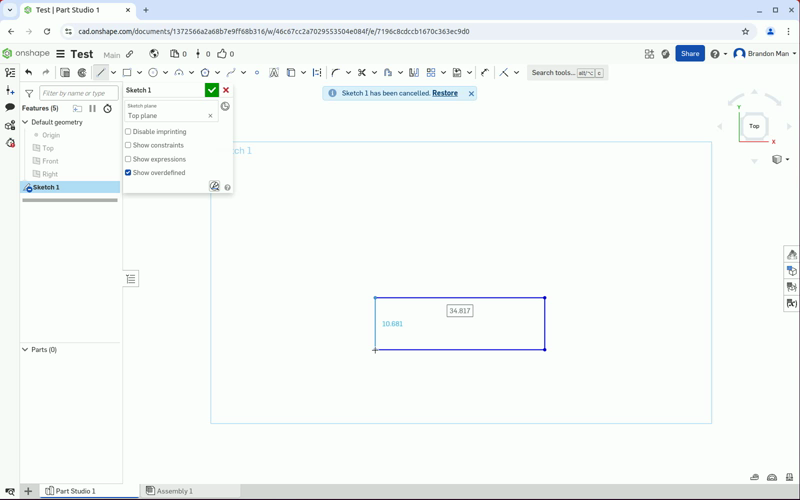
click(375, 349)
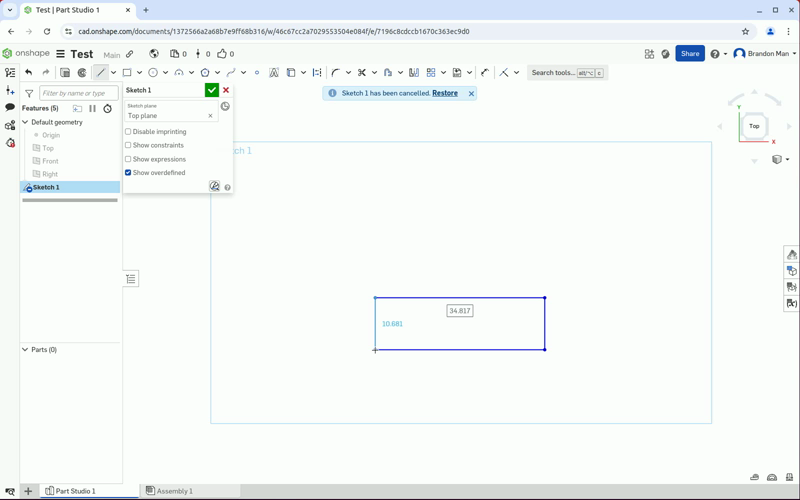
key(esc)
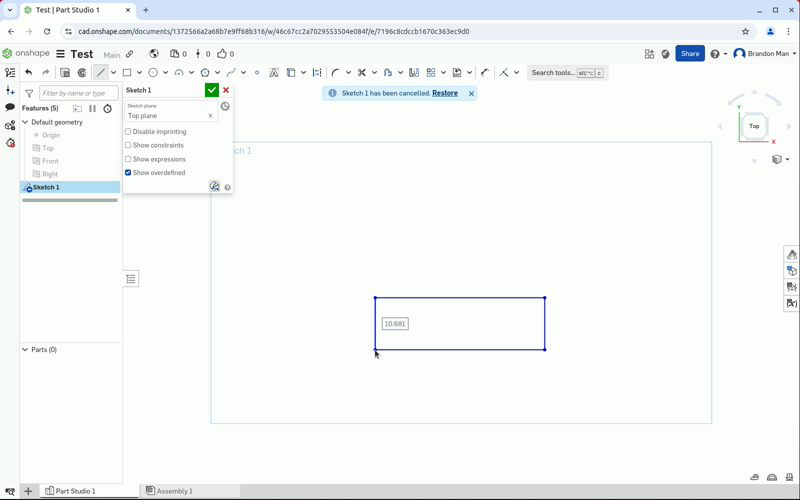
mouse_move(437, 341)
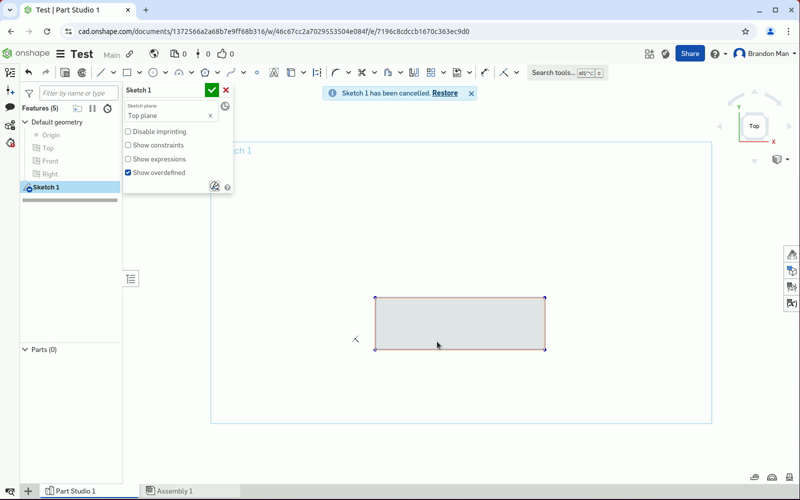
click(437, 341)
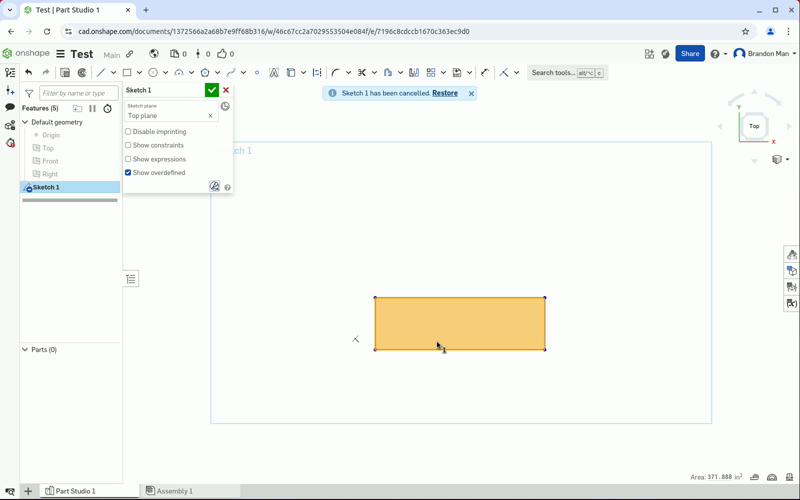
mouse_move(73, 352)
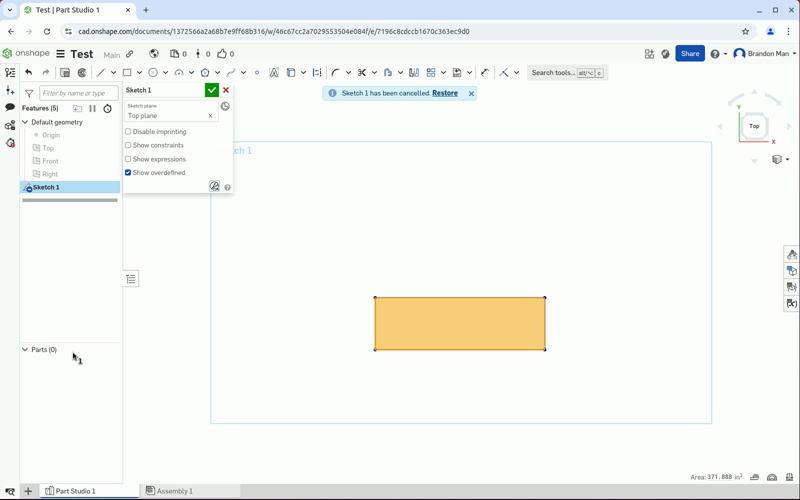
key(shift+y)
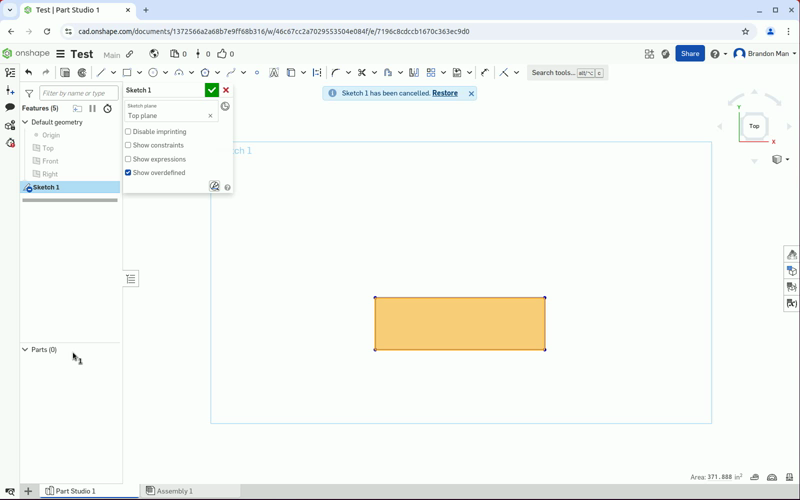
key(shift+e)
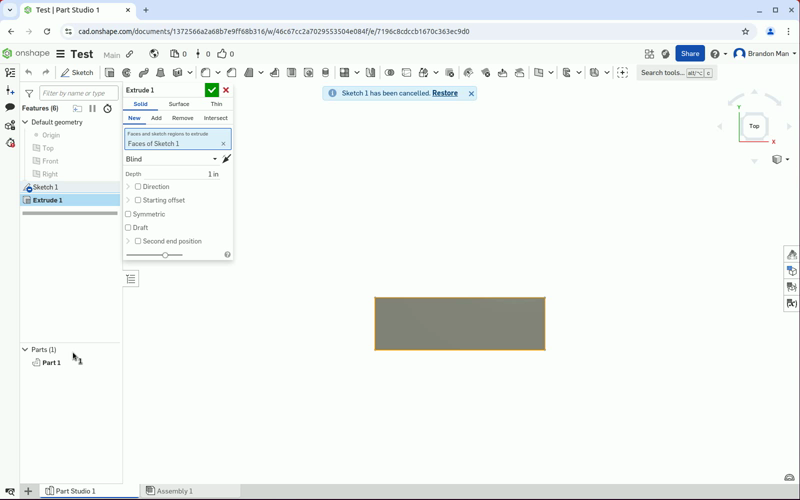
mouse_move(143, 106)
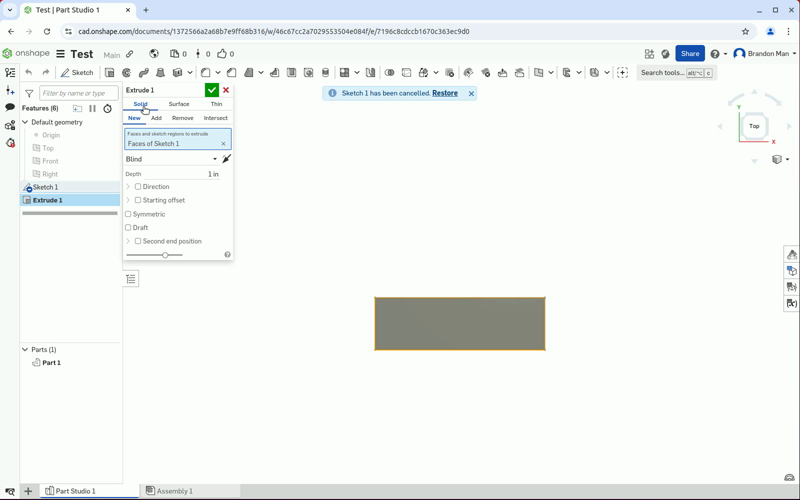
click(143, 106)
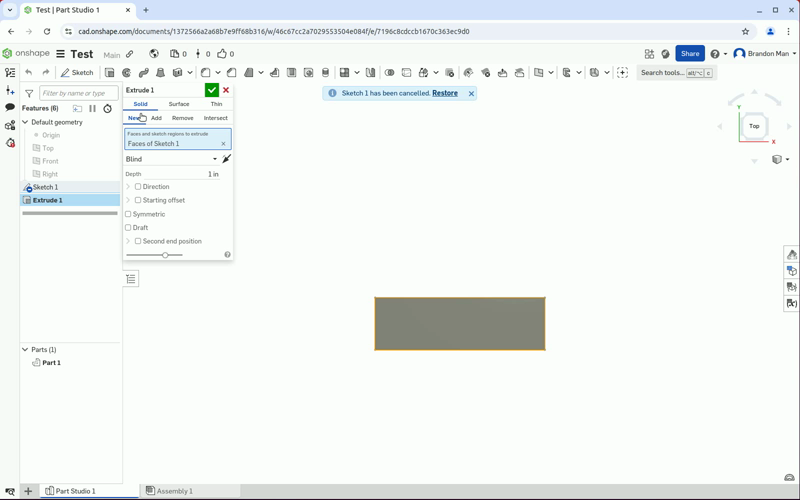
mouse_move(137, 120)
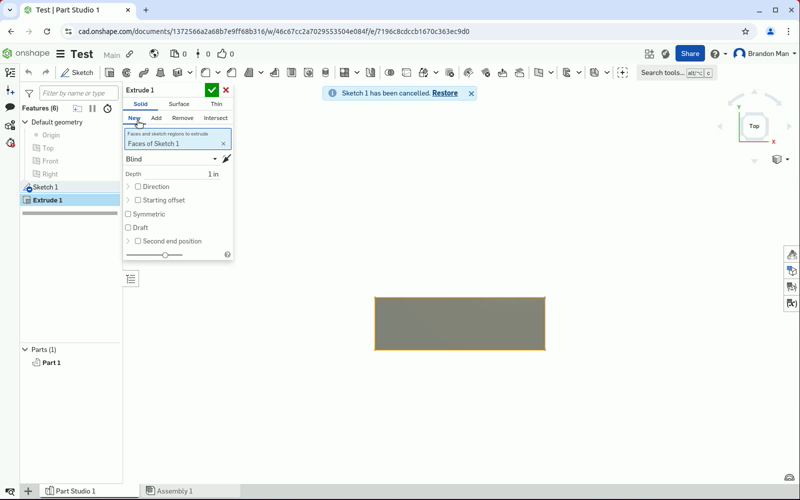
click(137, 120)
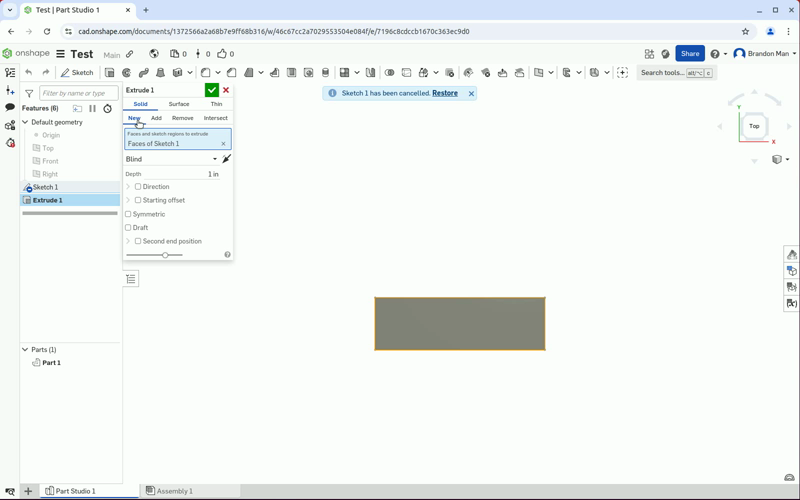
key(tab, 4)
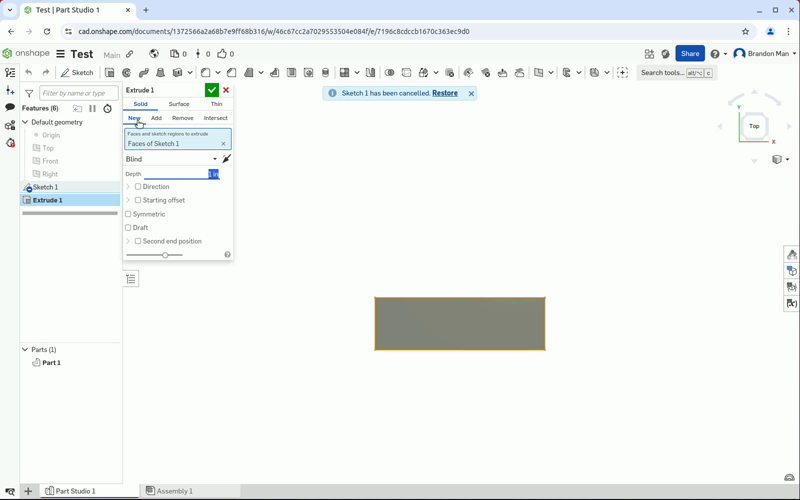
text(-0.963)
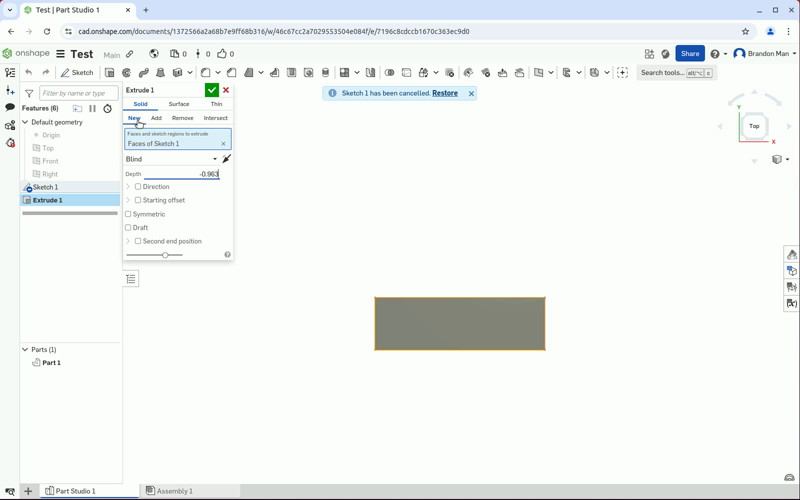
key(enter)
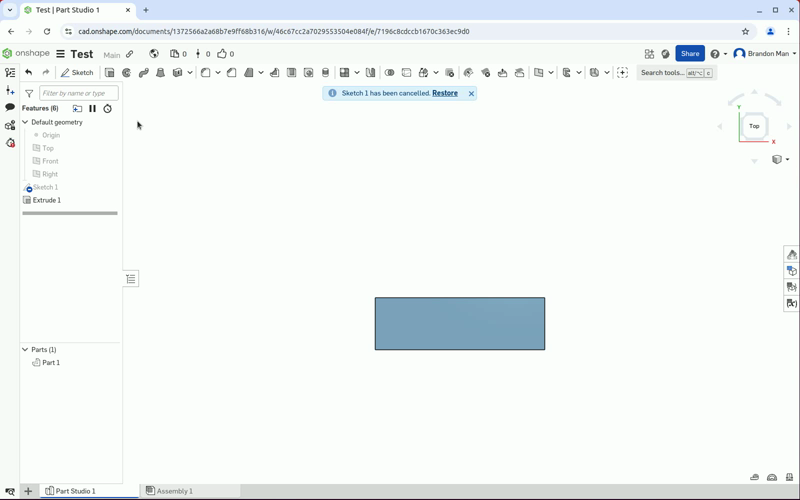
key(shift+h)
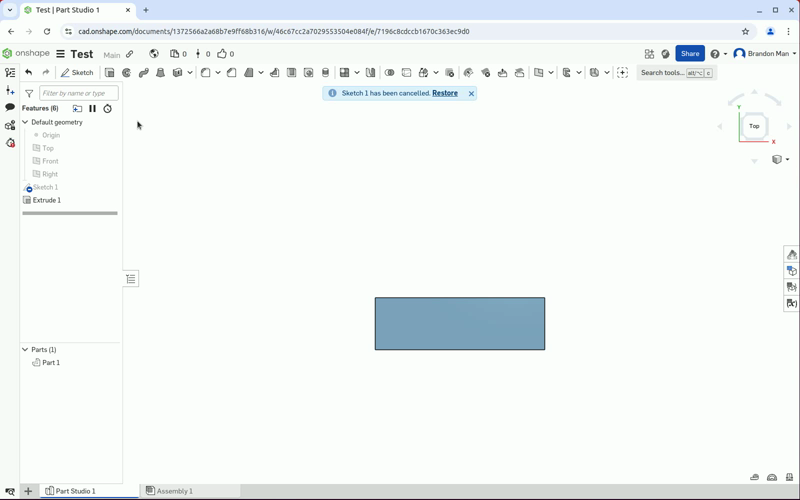
key(shift+h)
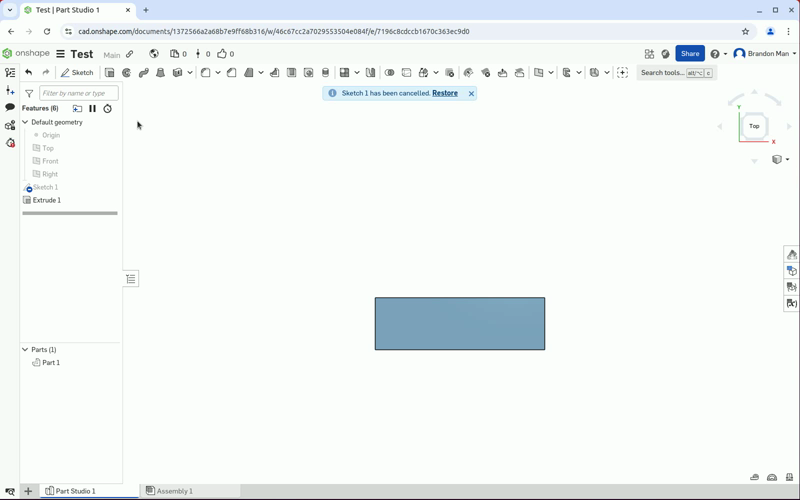
mouse_move(73, 189)
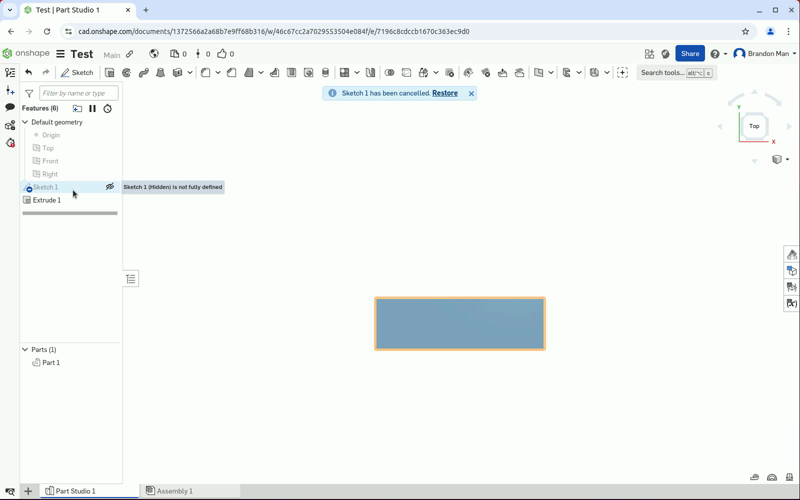
click(73, 189)
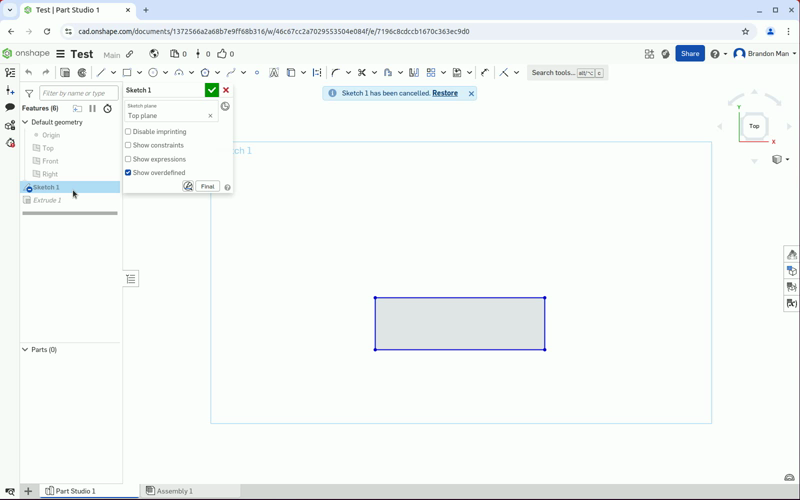
mouse_move(229, 92)
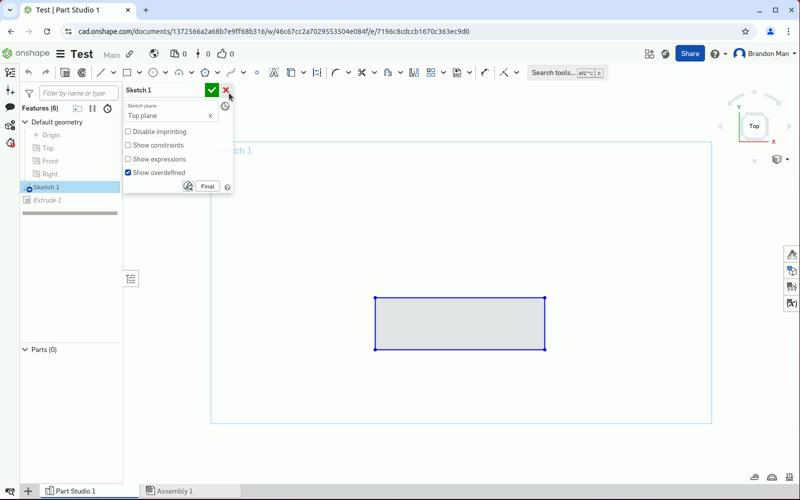
click(229, 92)
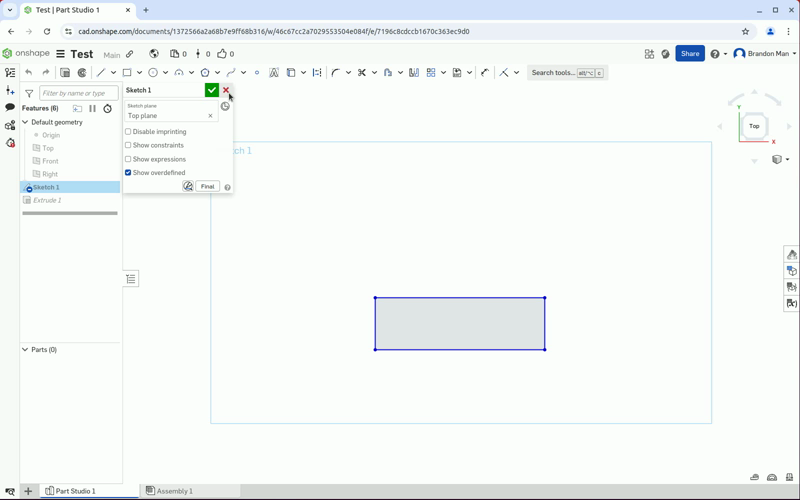
key(shift+s)
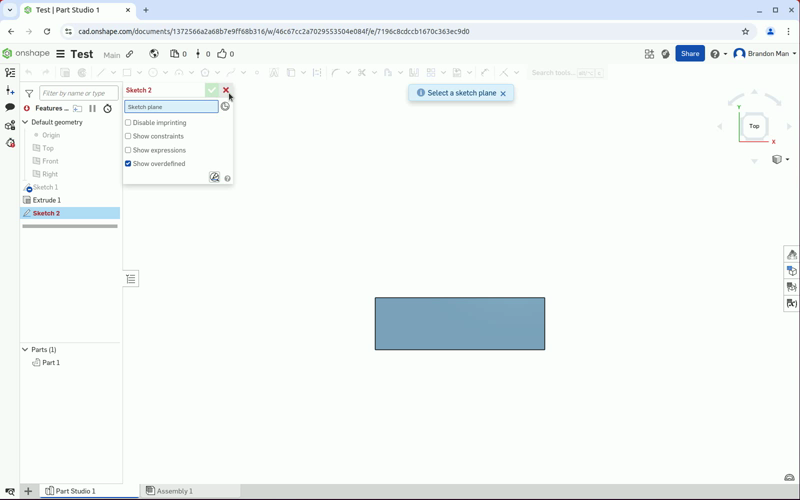
mouse_move(73, 150)
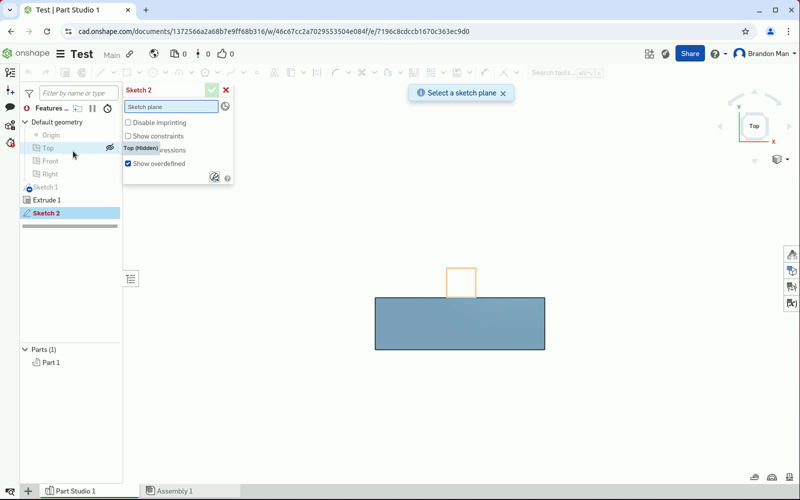
click(73, 150)
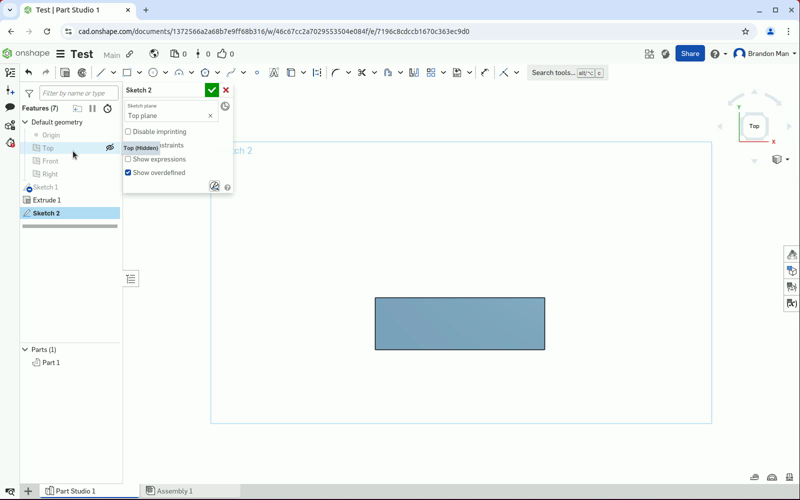
mouse_move(73, 352)
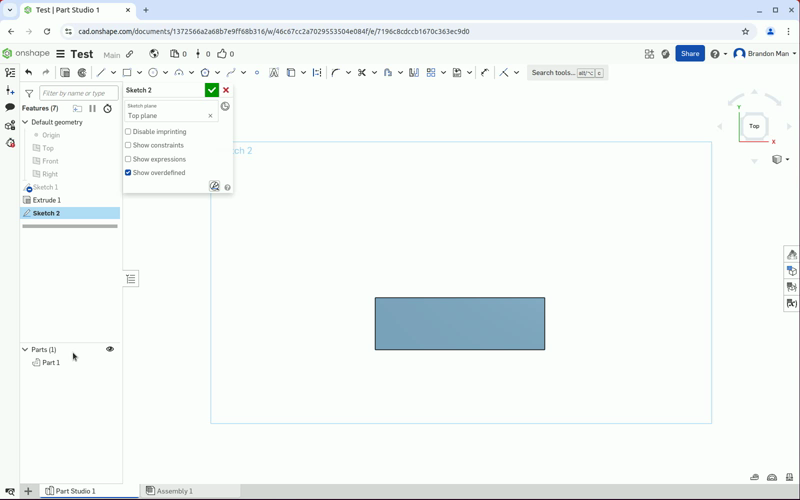
key(y)
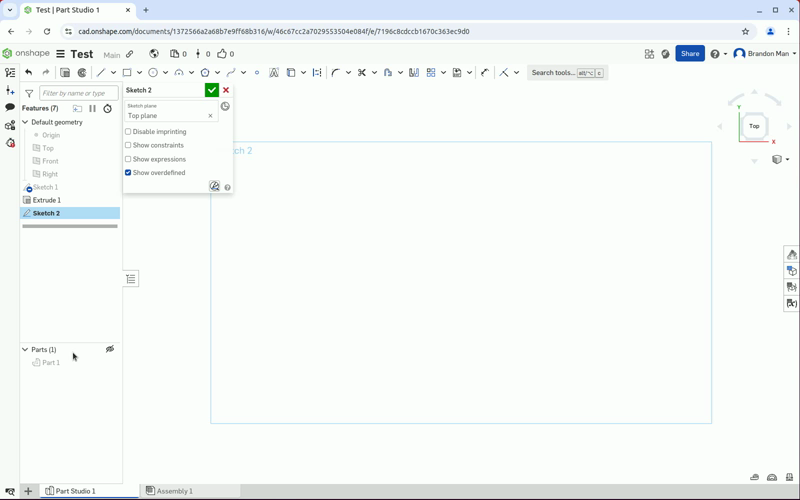
key(l)
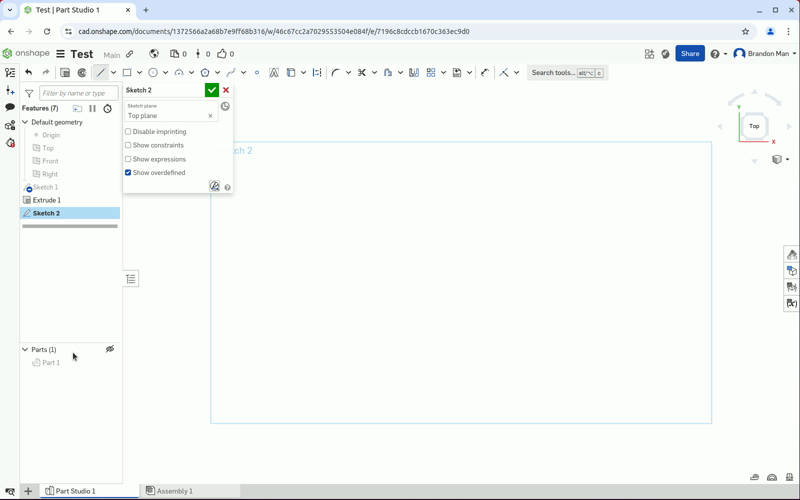
key_down(shift)
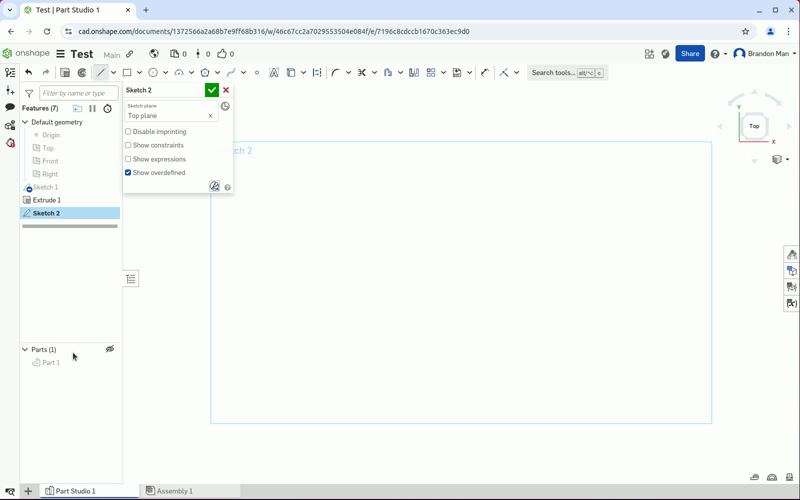
mouse_move(375, 297)
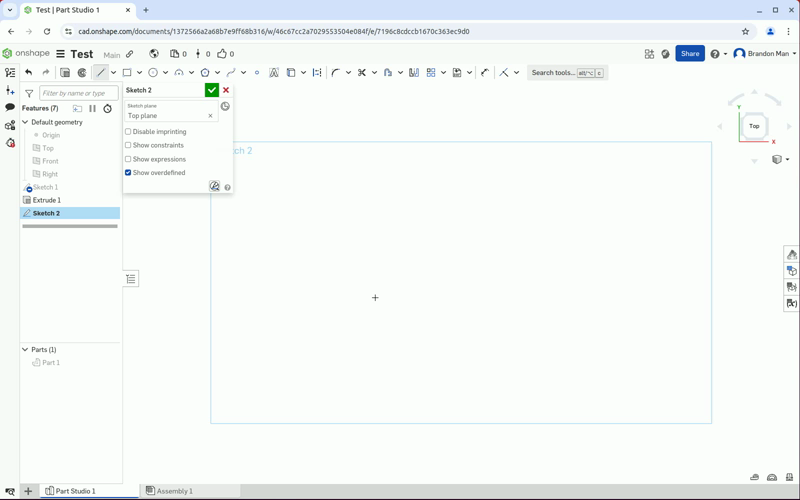
click(375, 297)
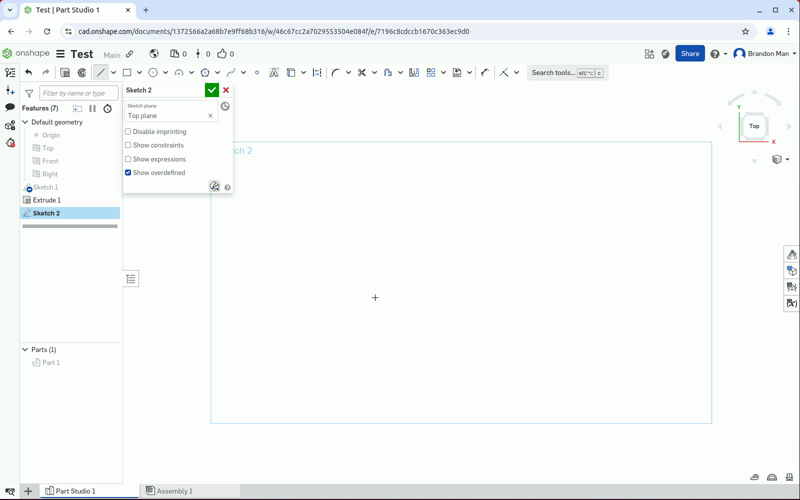
key_up(shift)
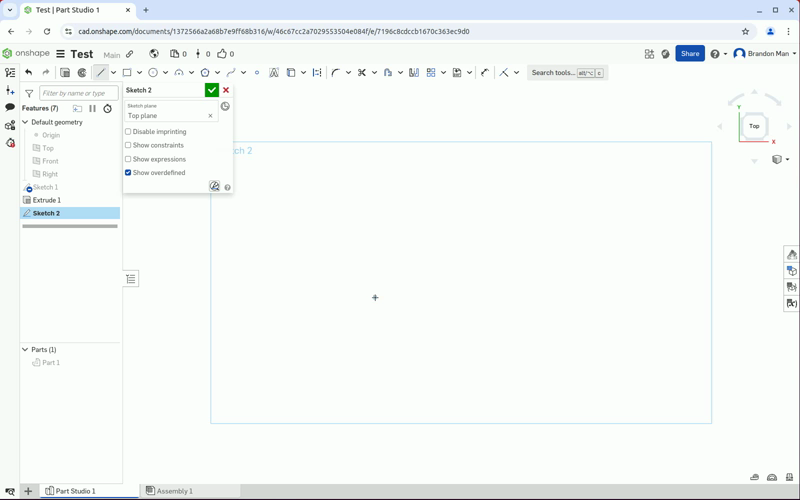
key_down(shift)
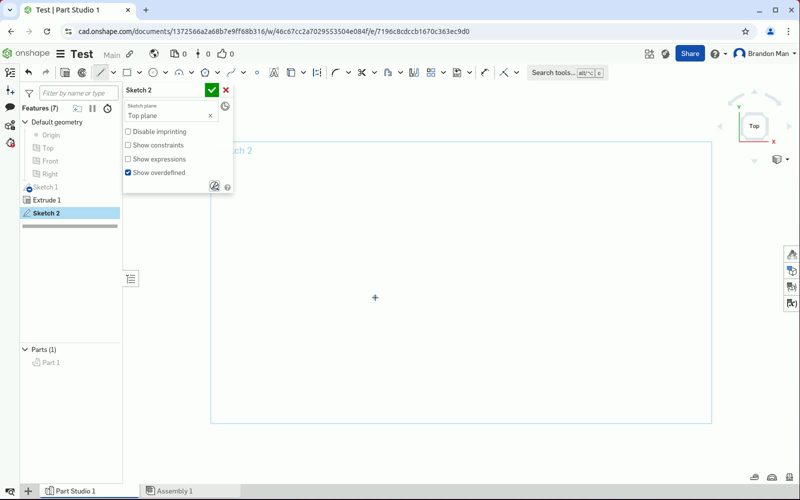
mouse_move(544, 297)
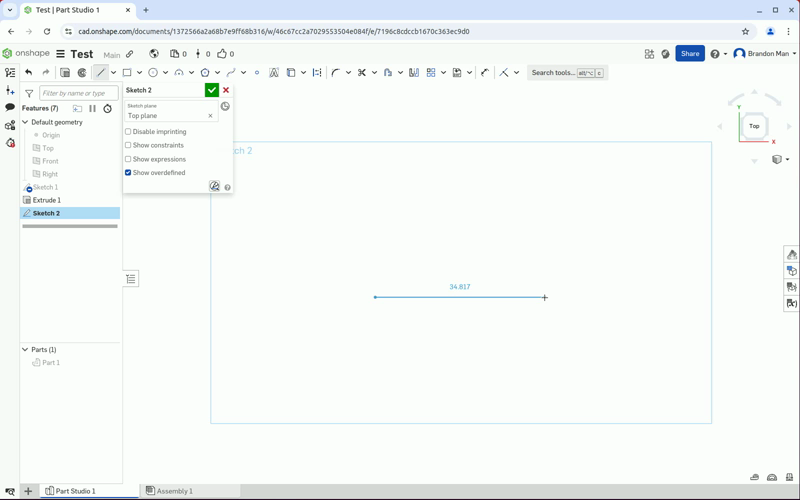
click(544, 297)
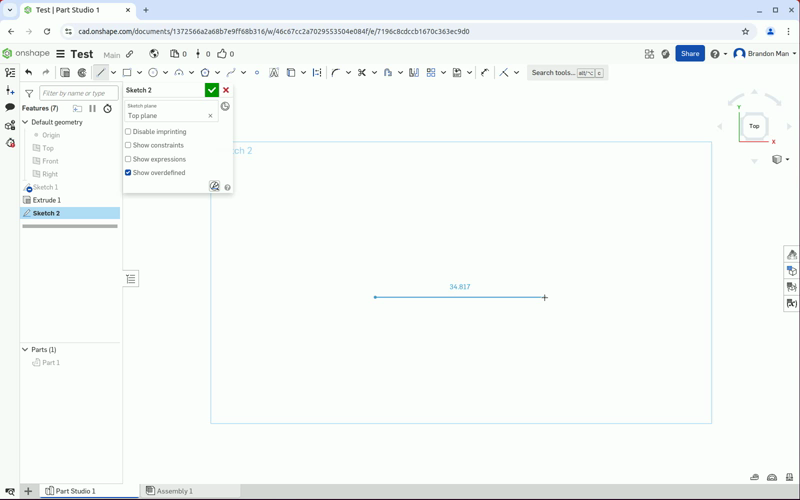
key_up(shift)
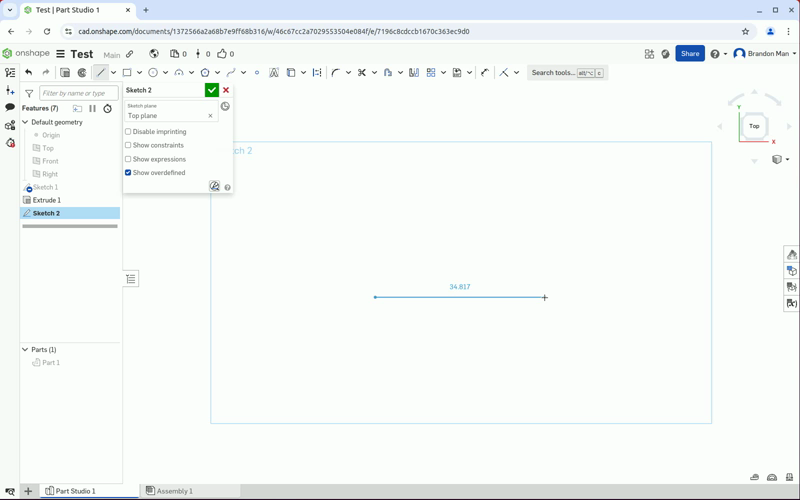
key_down(shift)
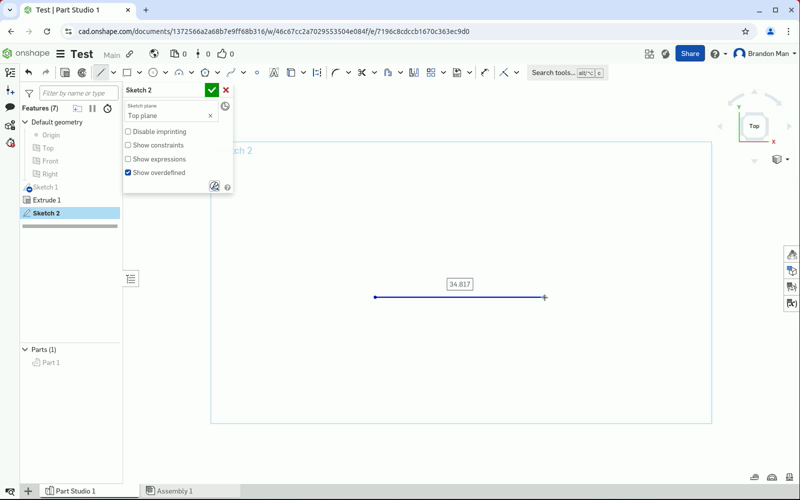
mouse_move(574, 297)
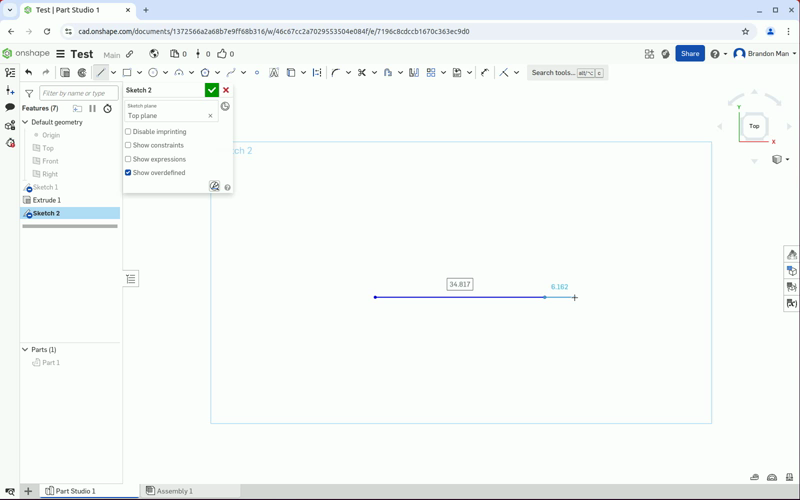
mouse_move(544, 268)
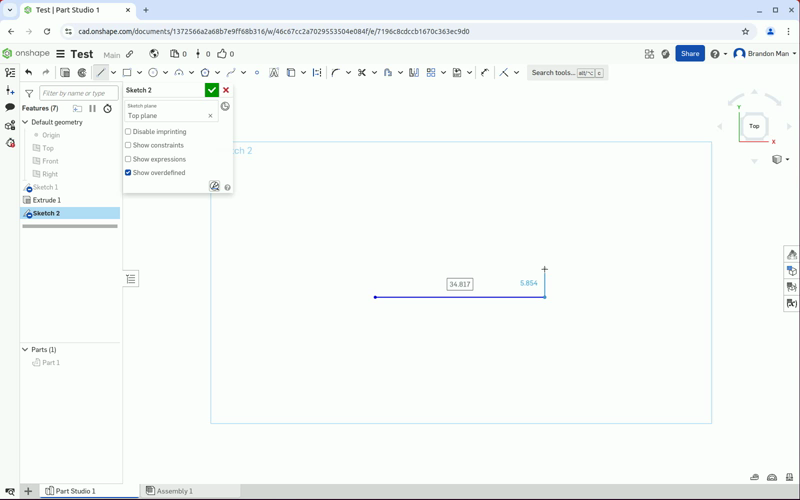
click(544, 268)
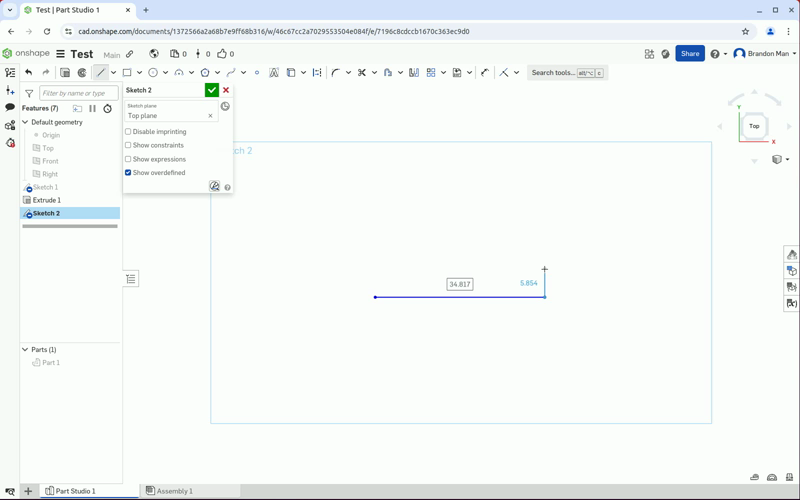
key_up(shift)
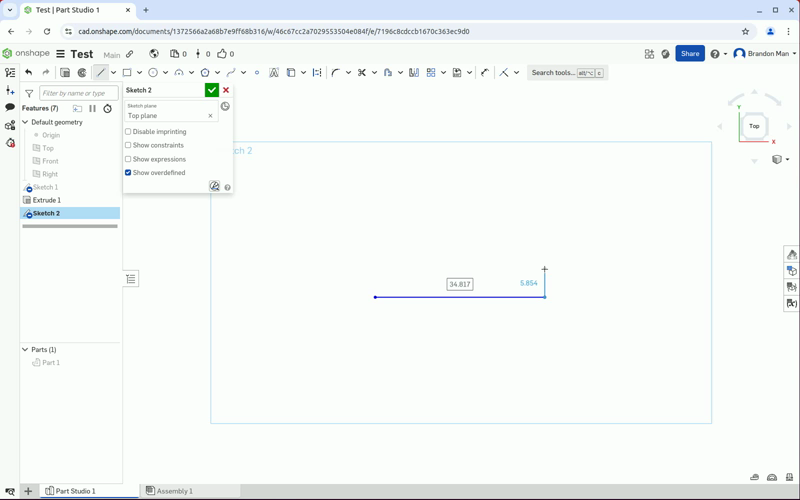
key_down(shift)
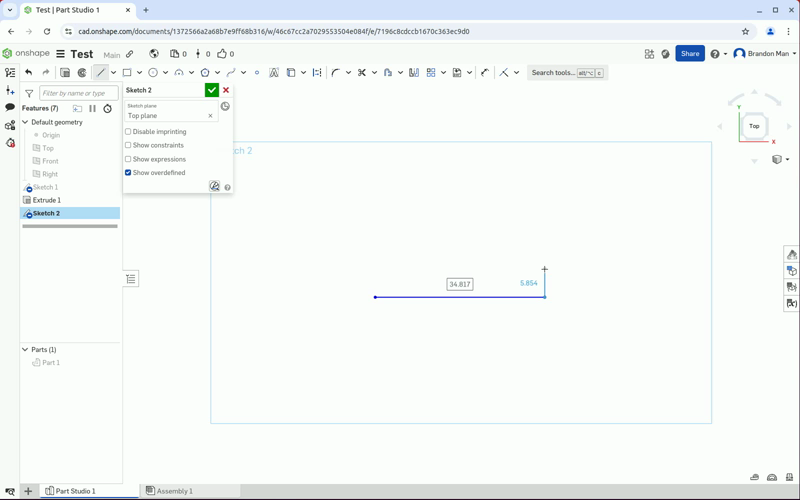
mouse_move(375, 268)
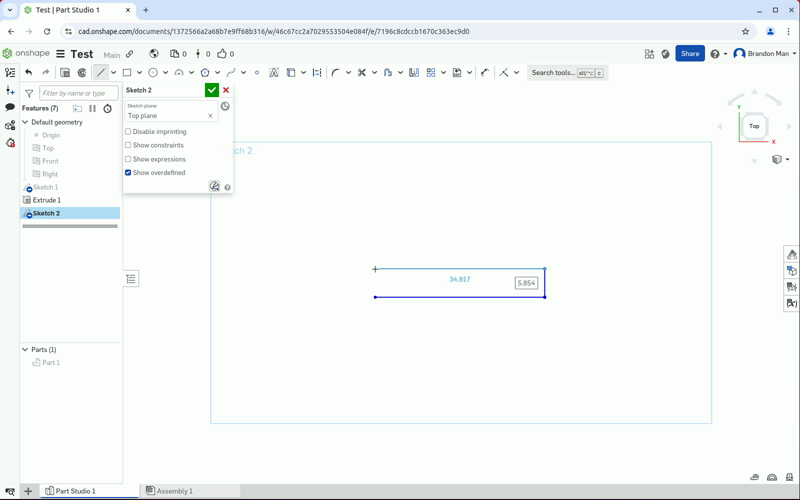
click(375, 268)
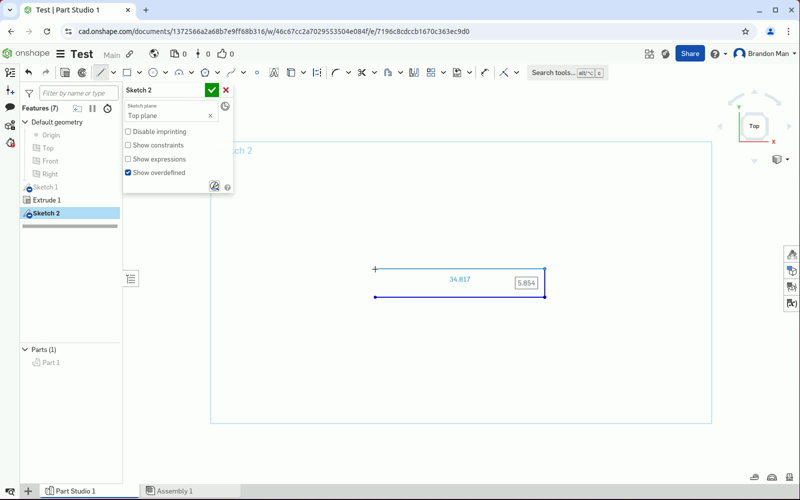
key_up(shift)
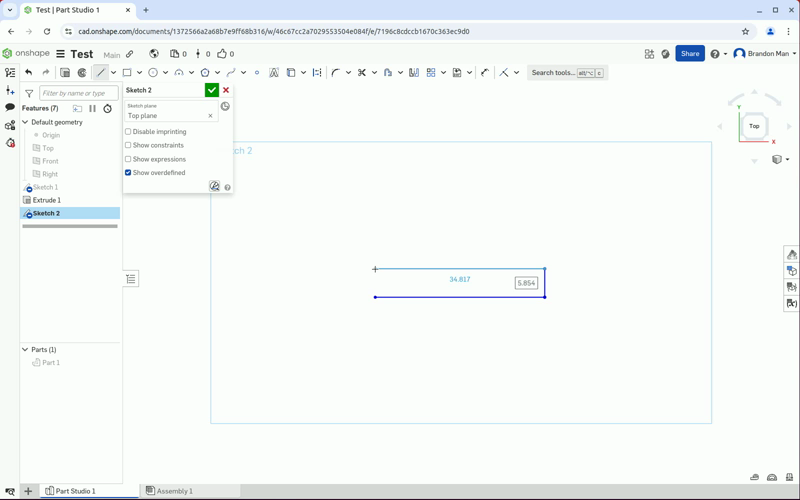
mouse_move(405, 268)
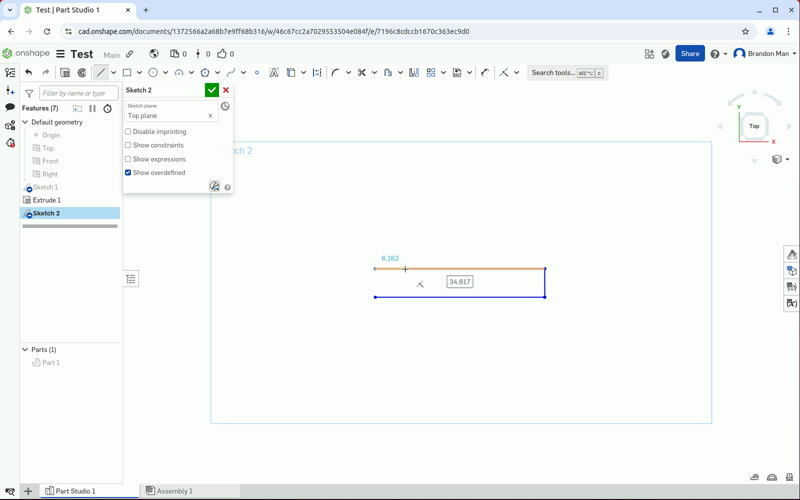
key_down(shift)
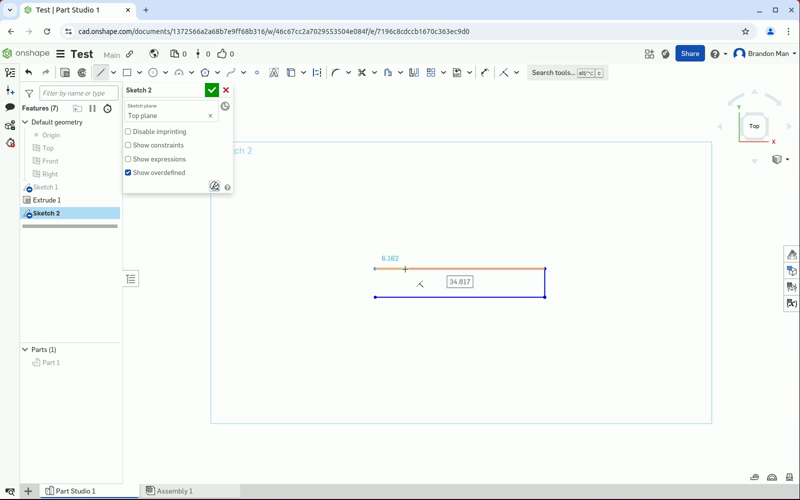
mouse_move(375, 297)
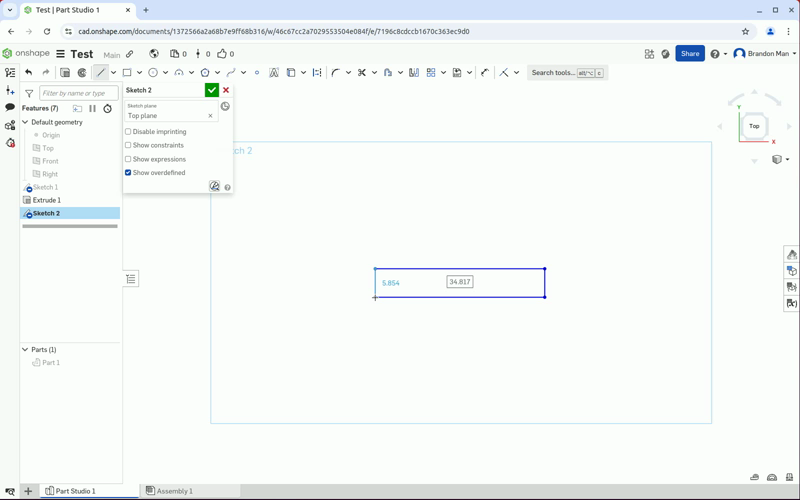
key_up(shift)
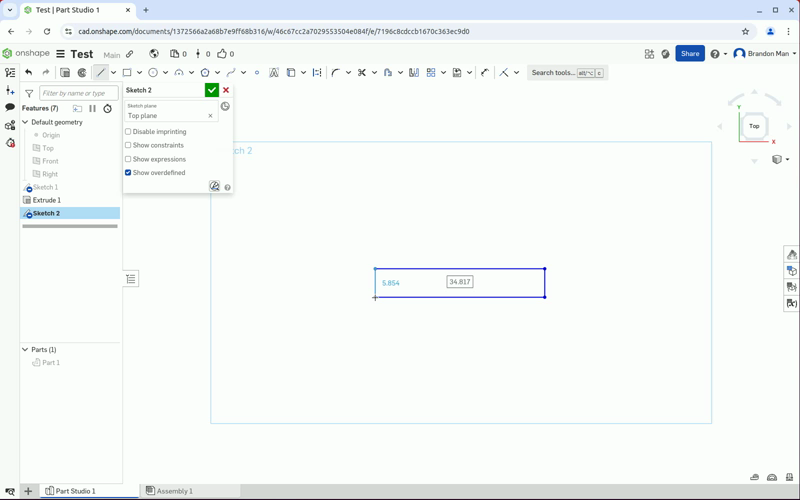
click(375, 297)
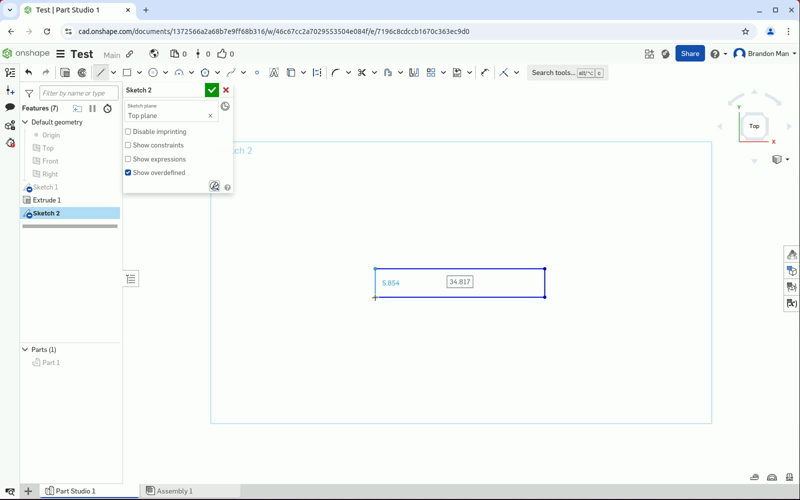
key(esc)
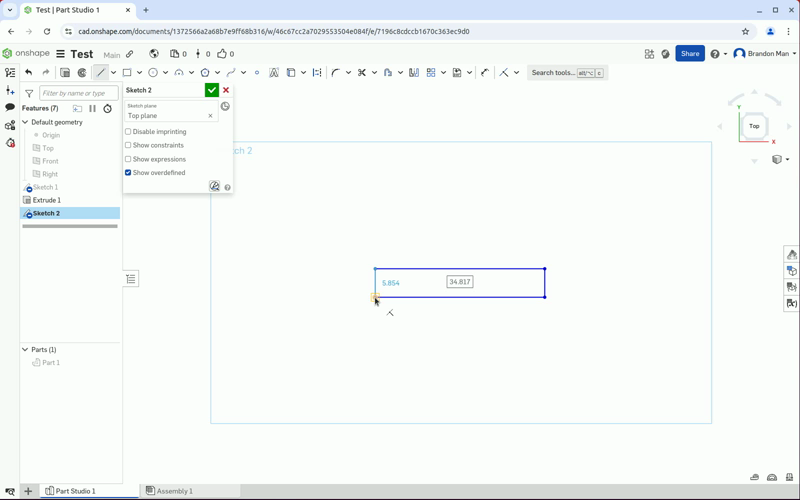
mouse_move(472, 289)
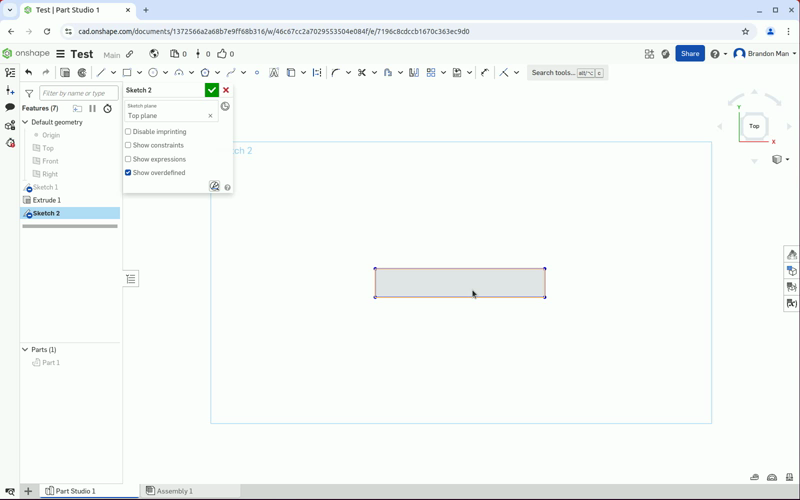
click(472, 289)
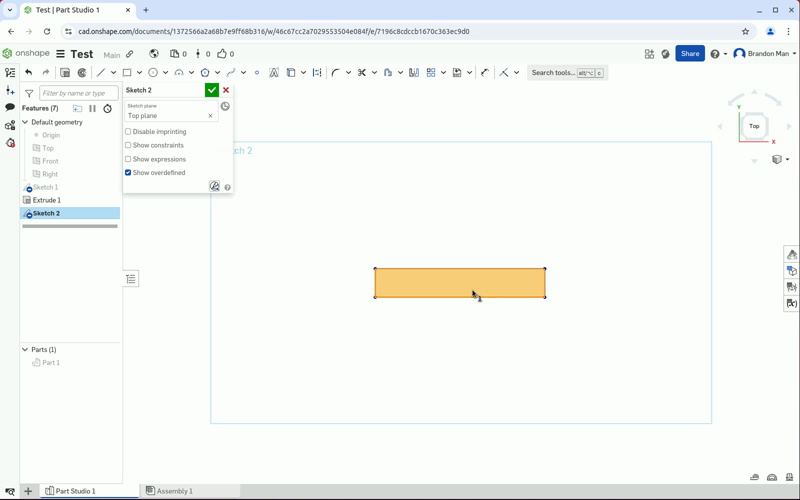
mouse_move(73, 352)
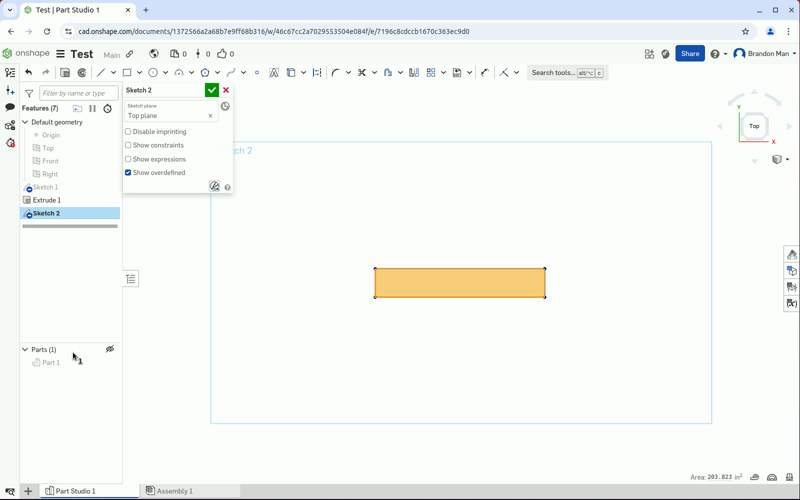
key(shift+y)
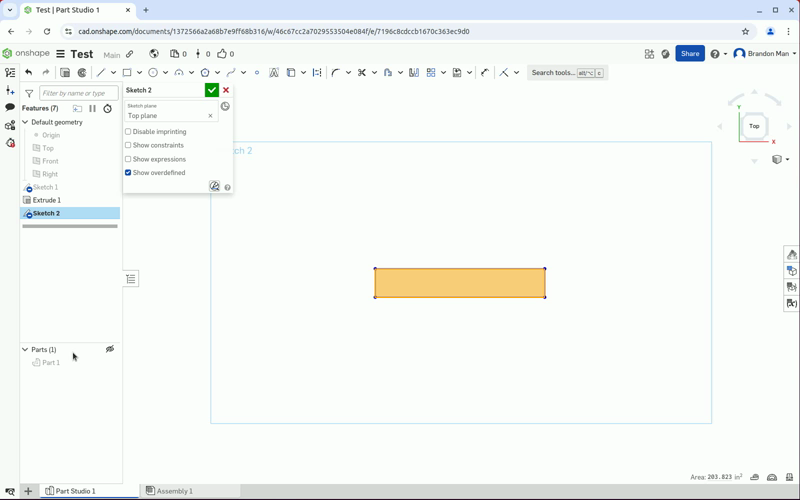
key(shift+e)
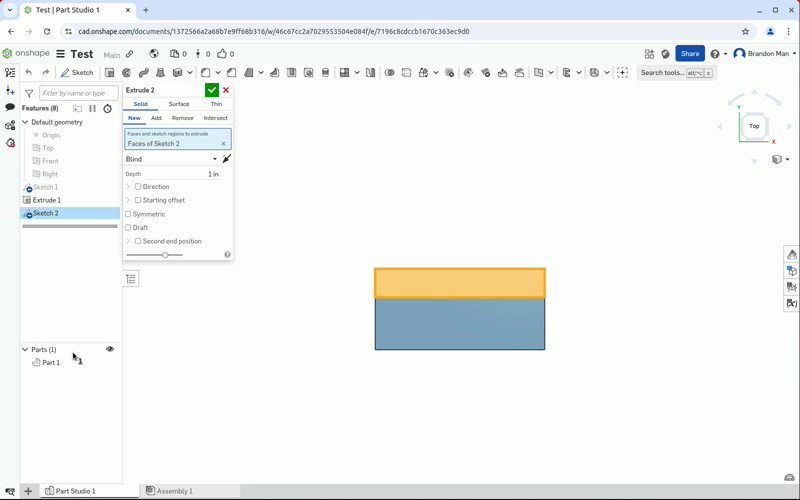
mouse_move(143, 106)
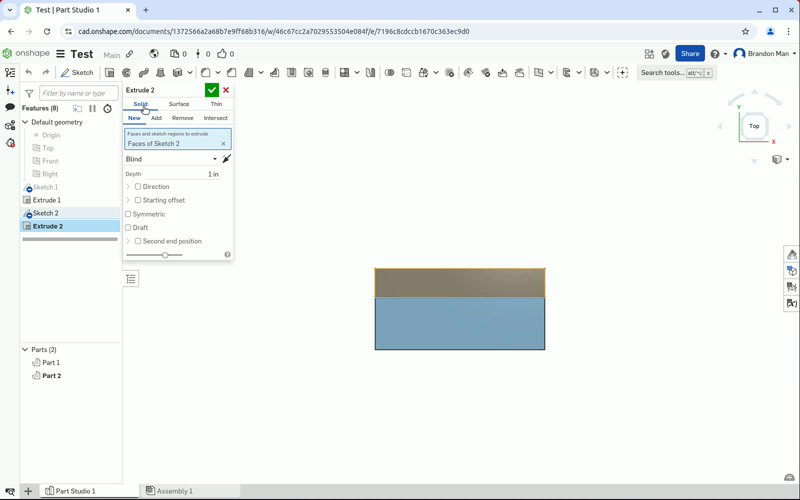
click(143, 106)
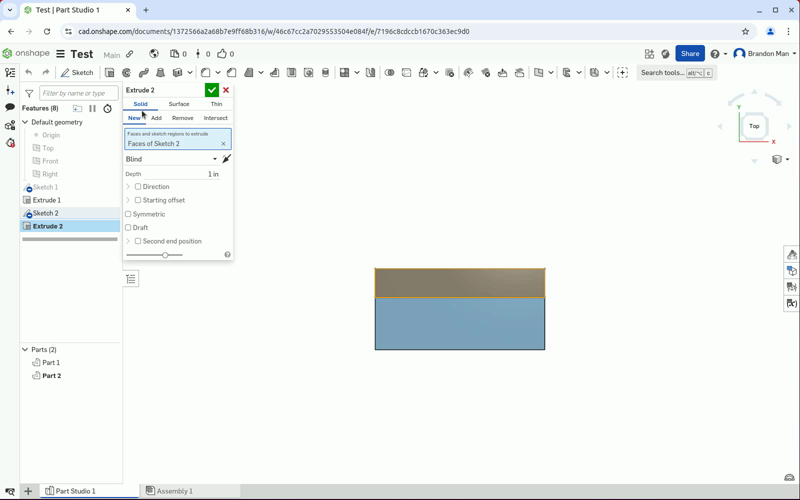
mouse_move(137, 120)
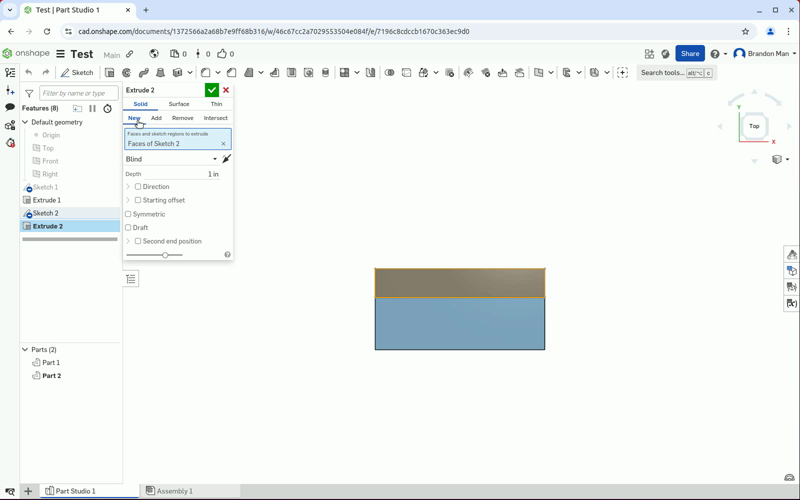
click(137, 120)
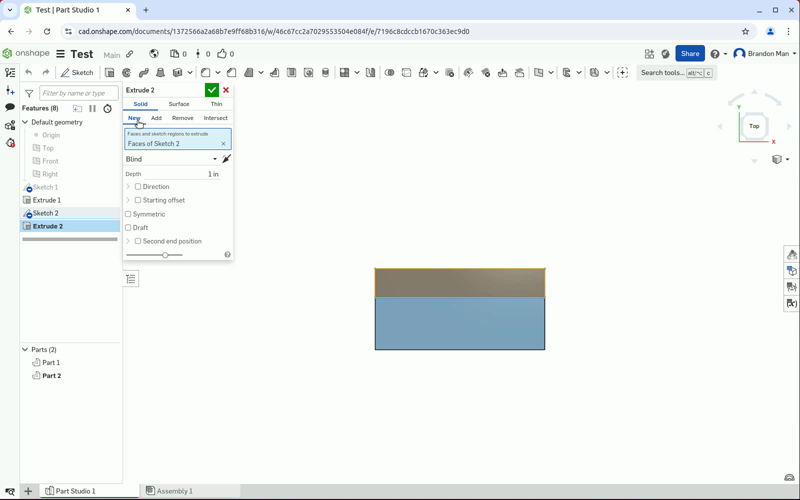
key(tab, 4)
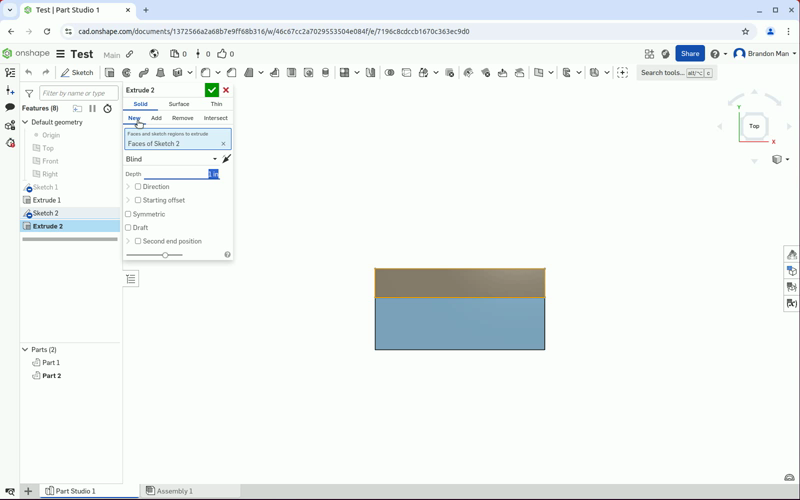
text(-0.963)
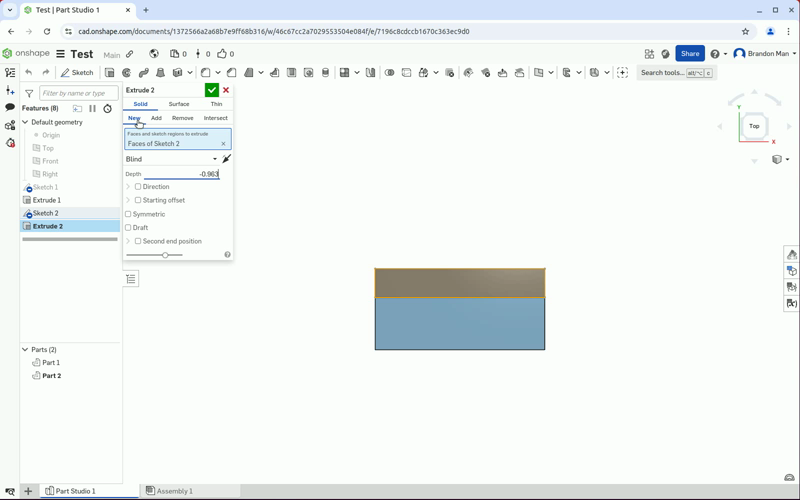
key(enter)
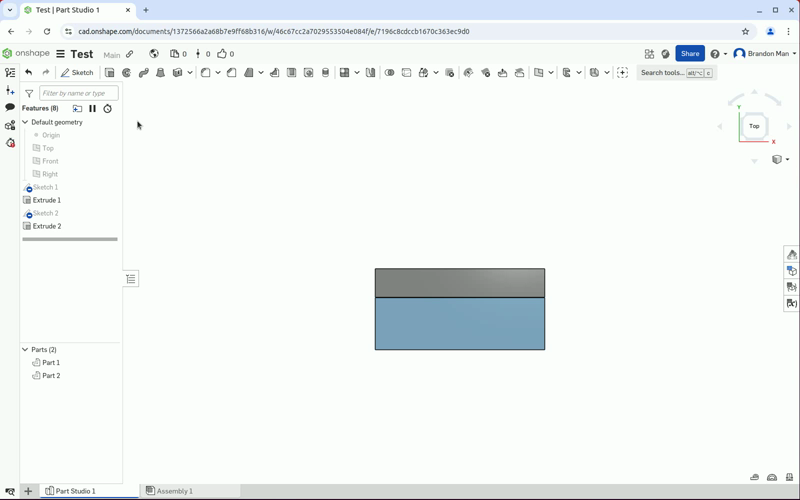
key(shift+h)
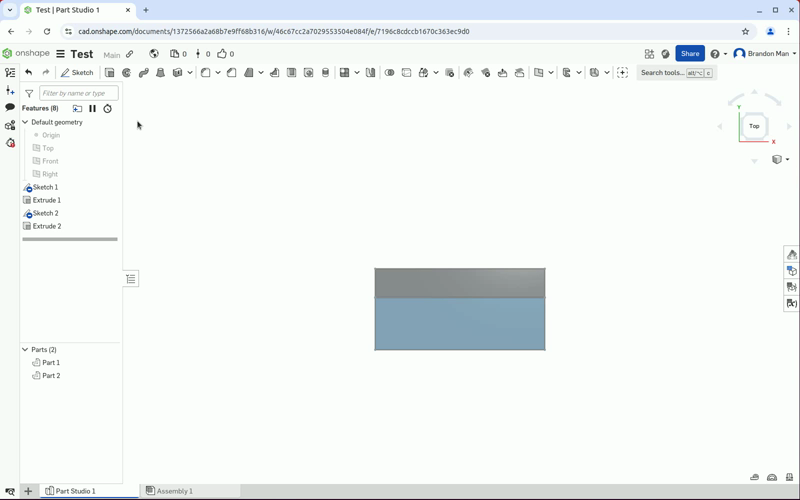
key(shift+h)
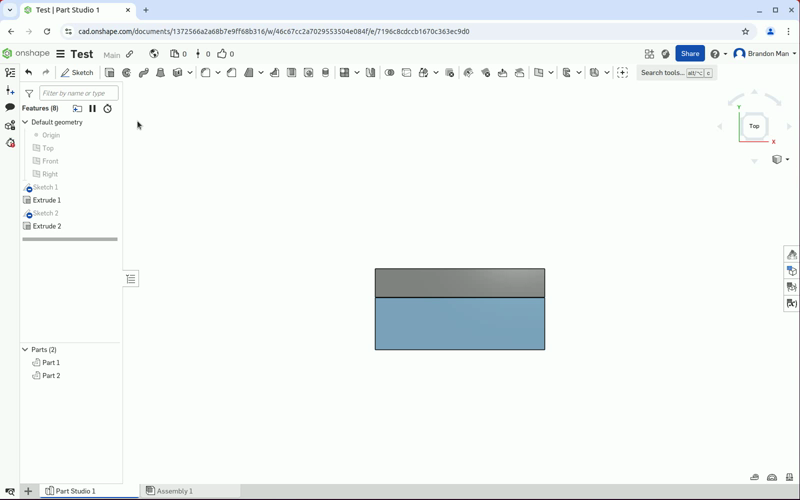
mouse_move(73, 189)
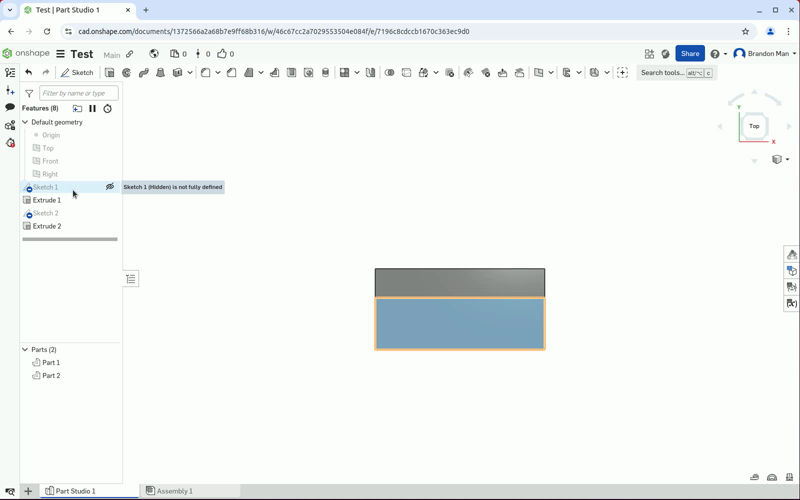
click(73, 189)
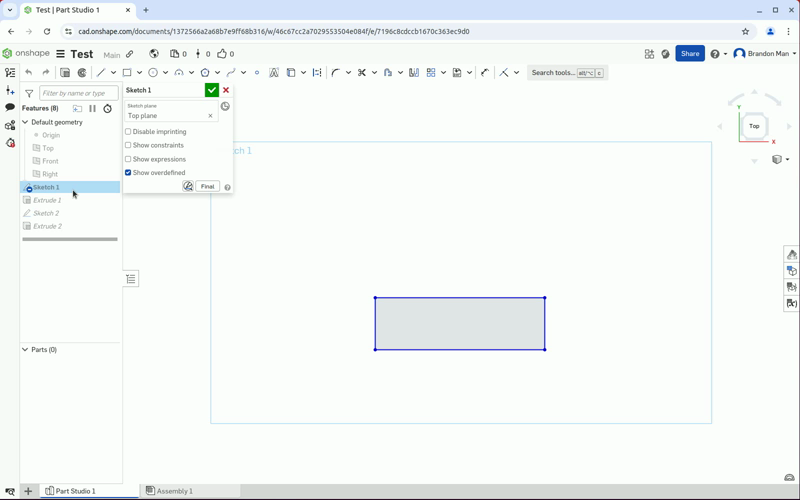
mouse_move(229, 92)
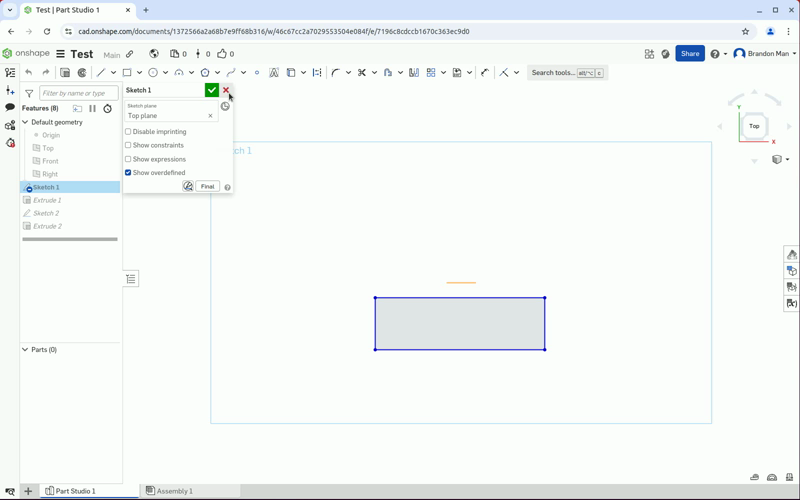
click(229, 92)
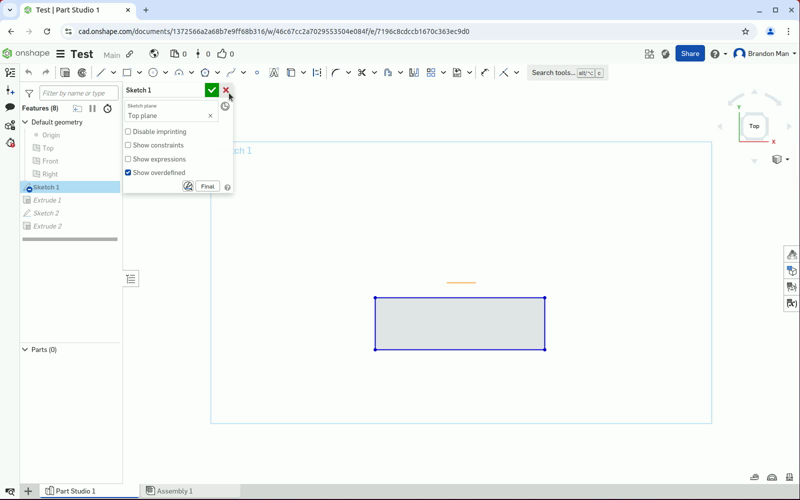
key(shift+s)
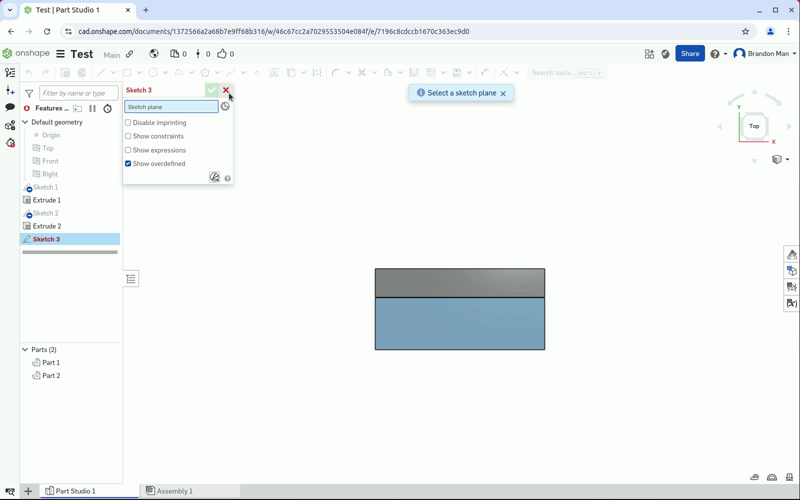
mouse_move(73, 150)
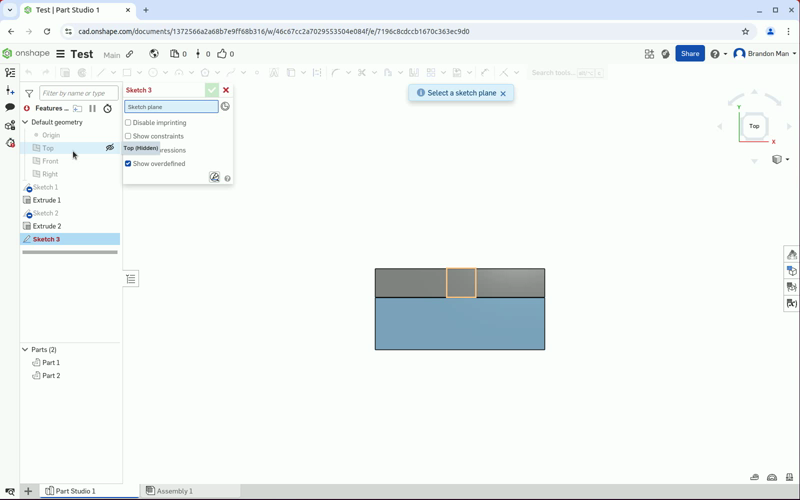
click(73, 150)
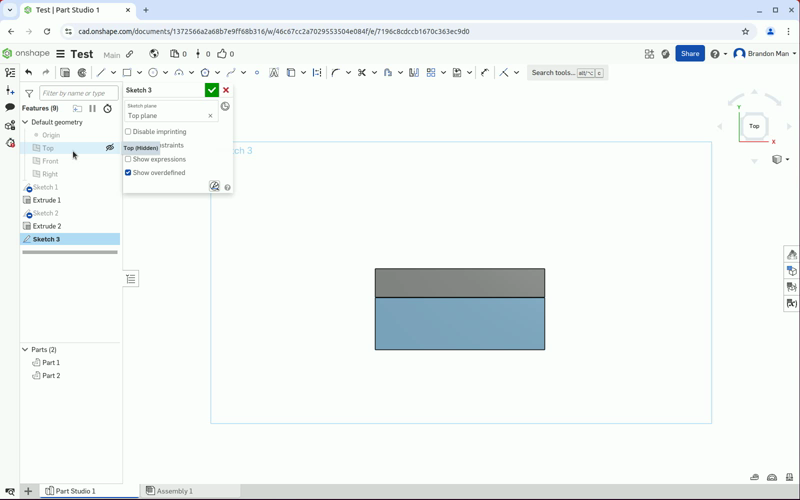
mouse_move(73, 352)
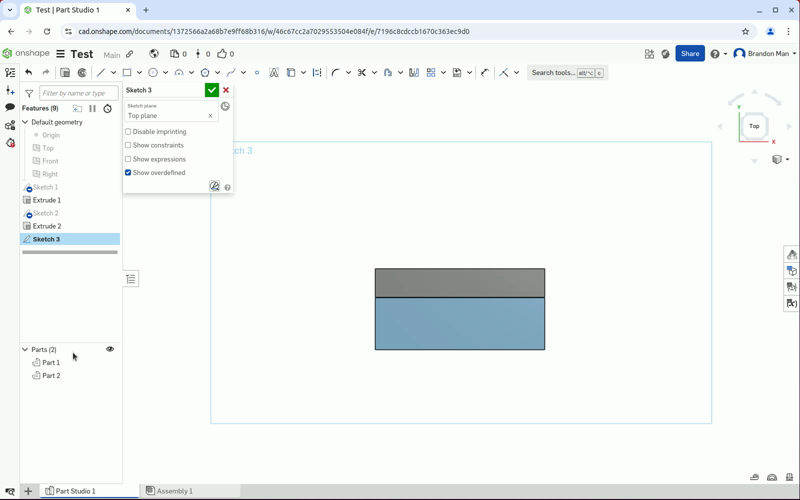
key(y)
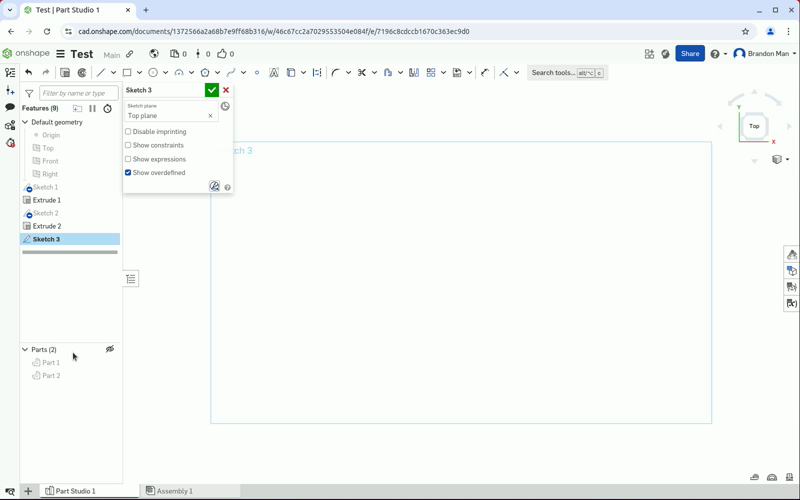
key(l)
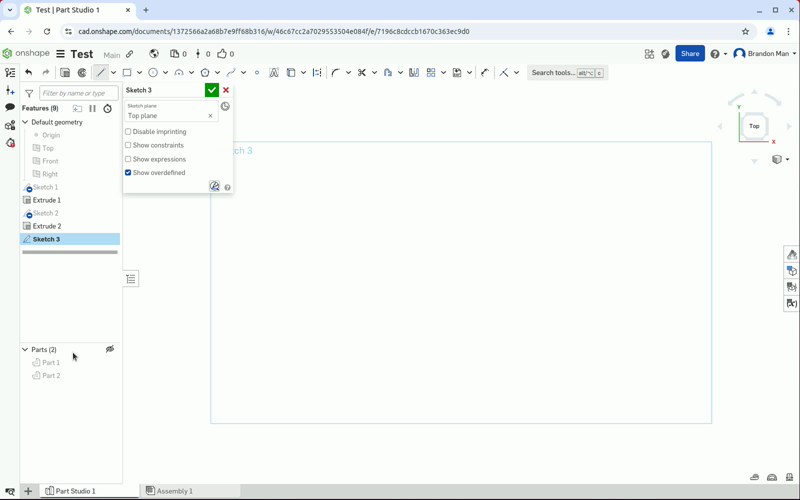
key_down(shift)
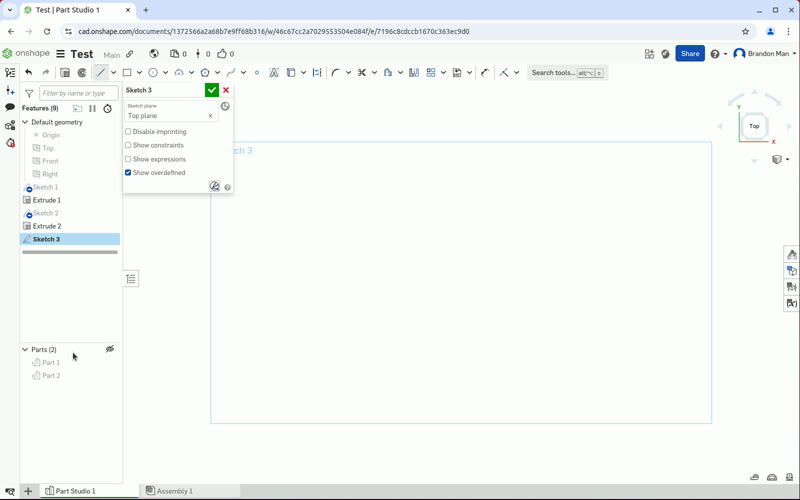
mouse_move(375, 268)
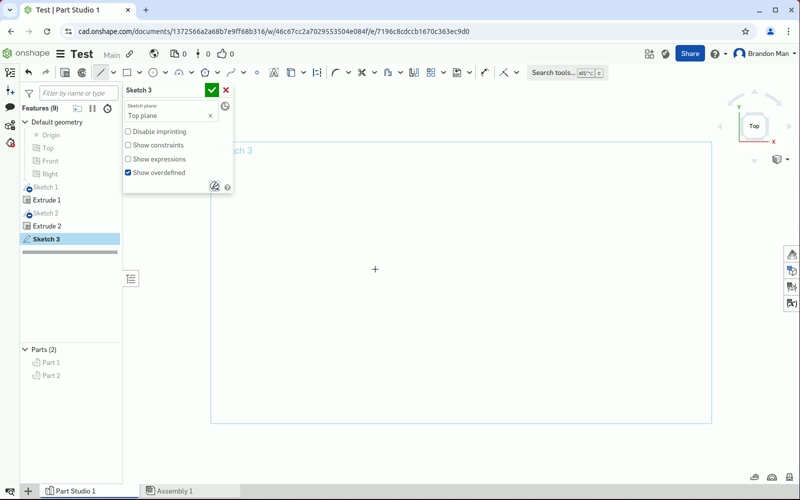
click(375, 268)
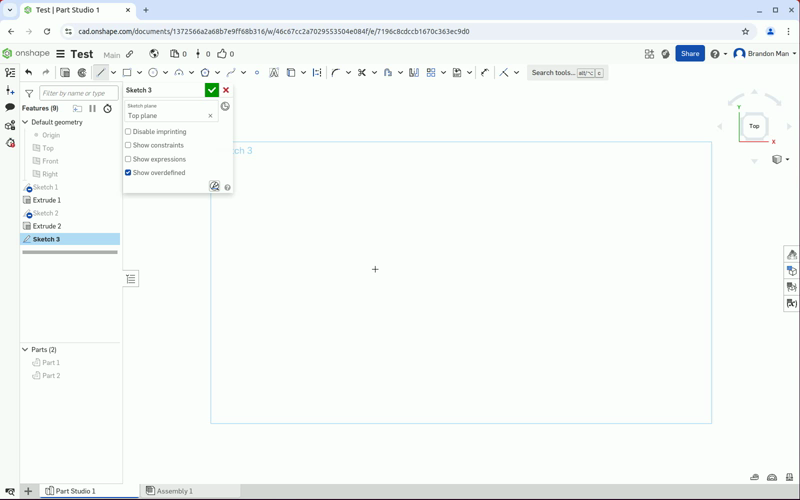
key_up(shift)
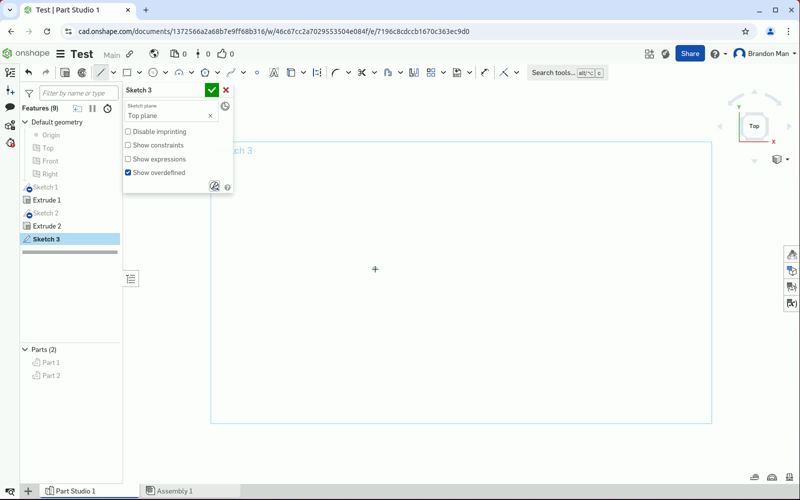
key_down(shift)
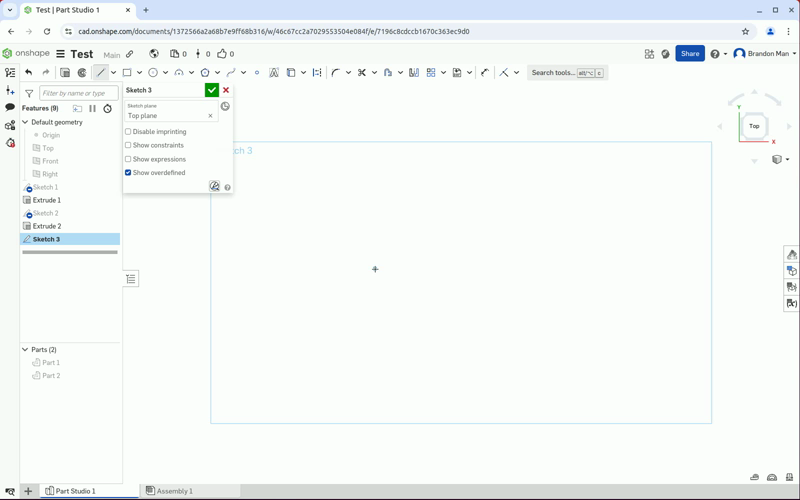
mouse_move(544, 268)
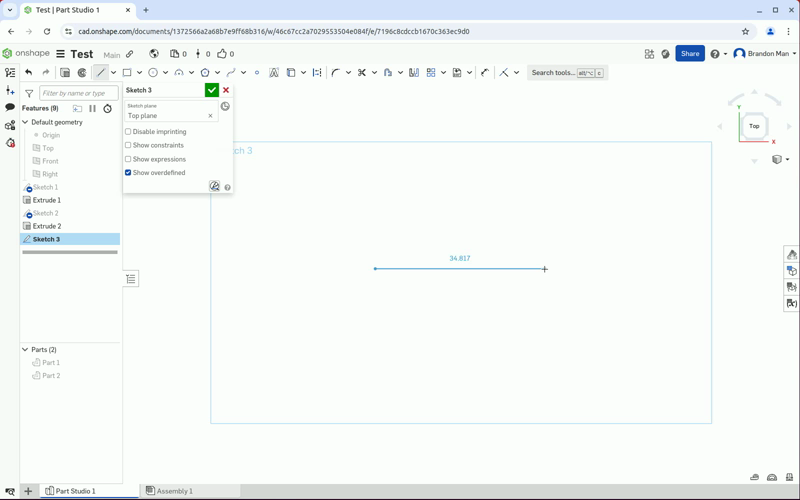
click(544, 268)
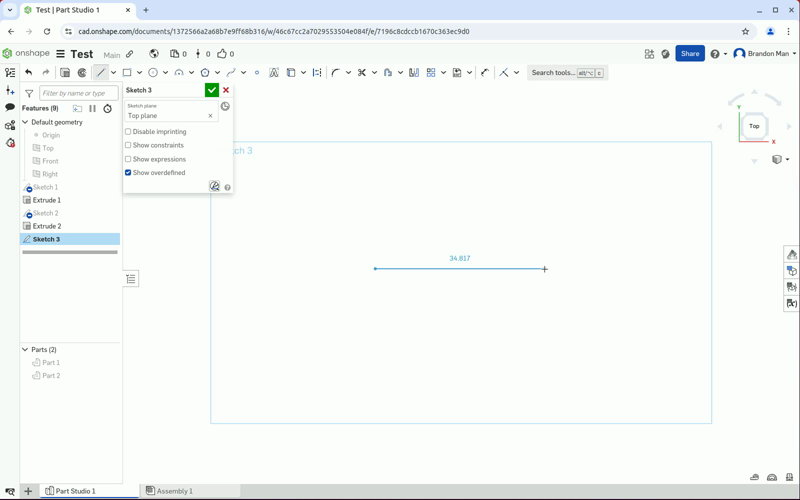
key_up(shift)
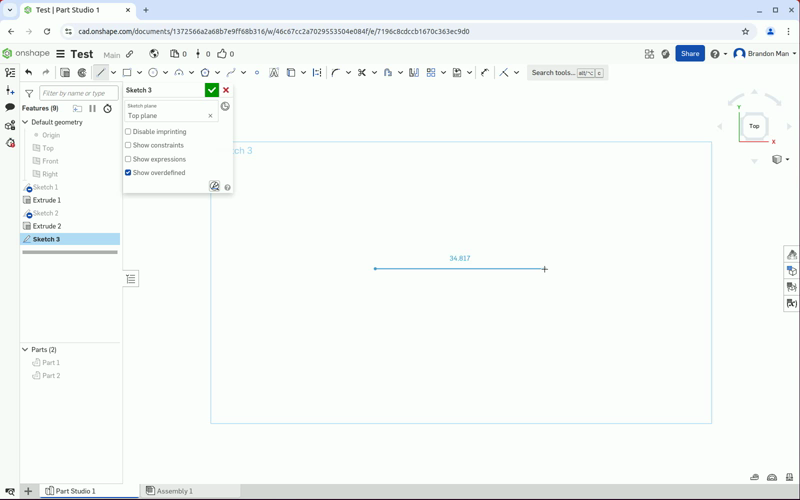
key_down(shift)
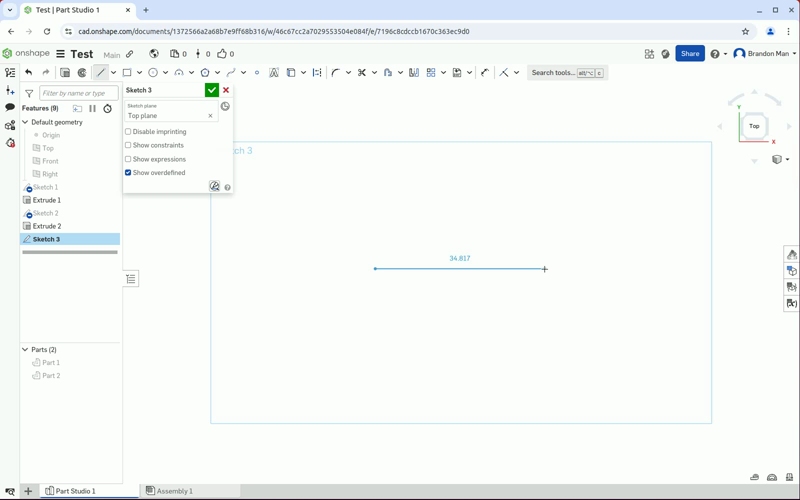
mouse_move(574, 268)
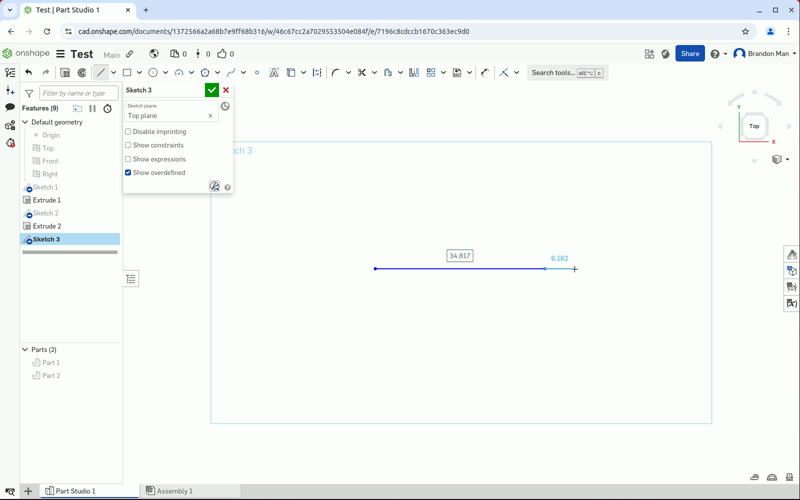
mouse_move(544, 213)
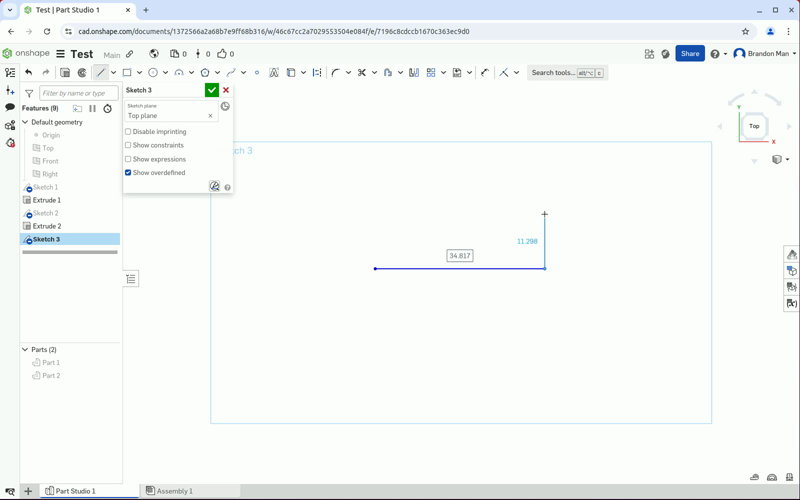
click(544, 213)
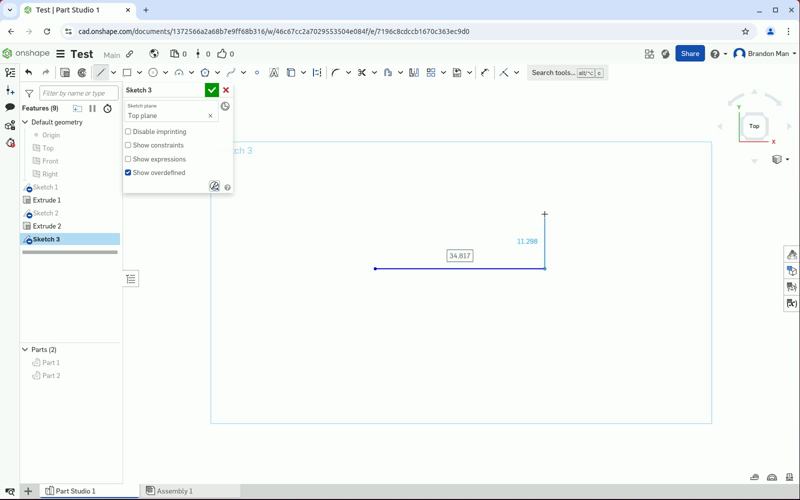
key_up(shift)
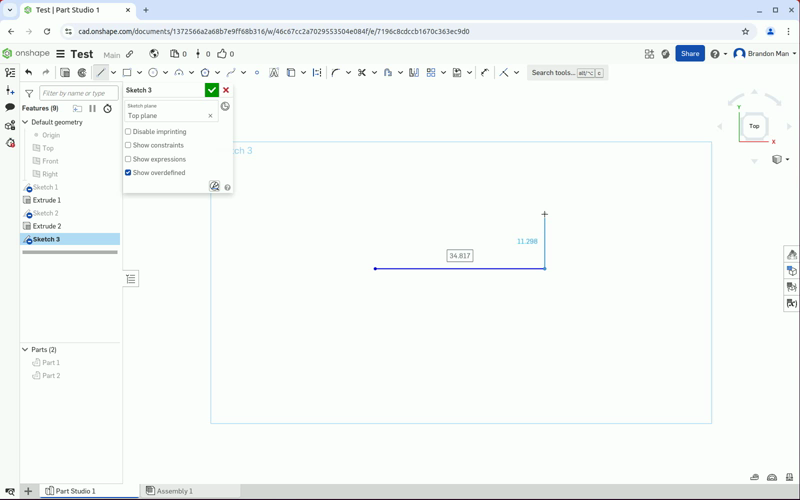
key_down(shift)
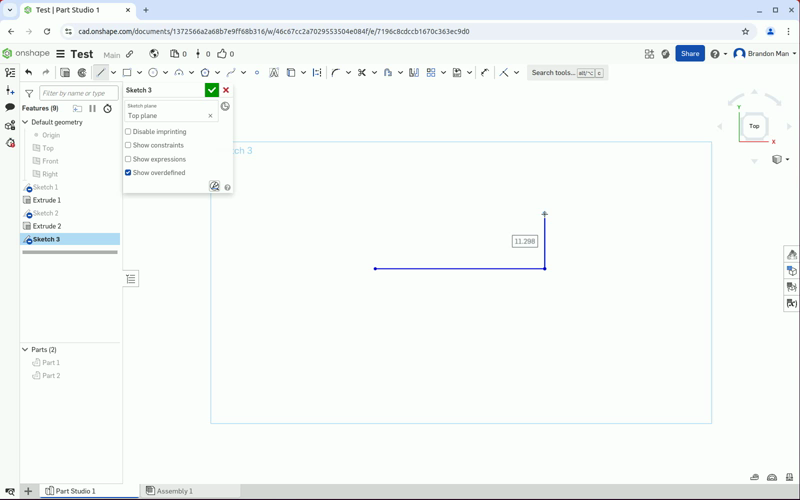
mouse_move(375, 213)
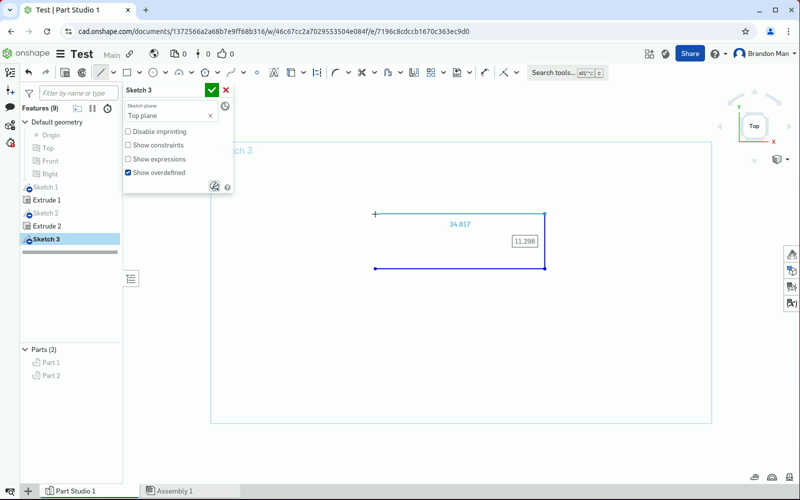
click(375, 213)
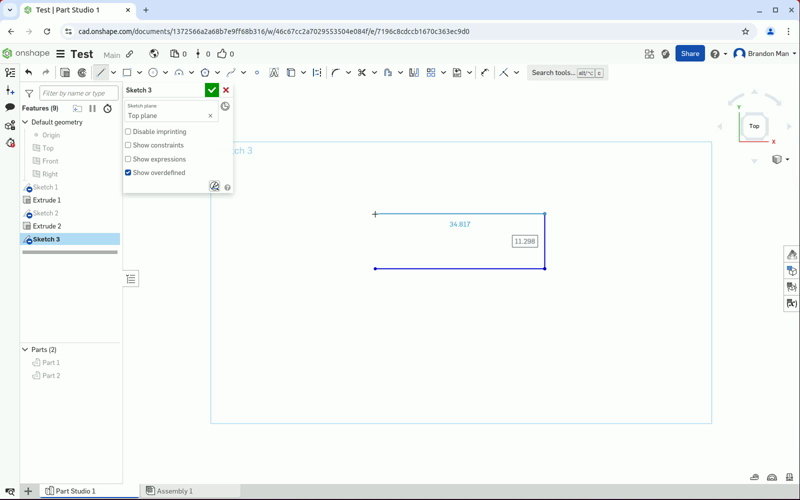
key_up(shift)
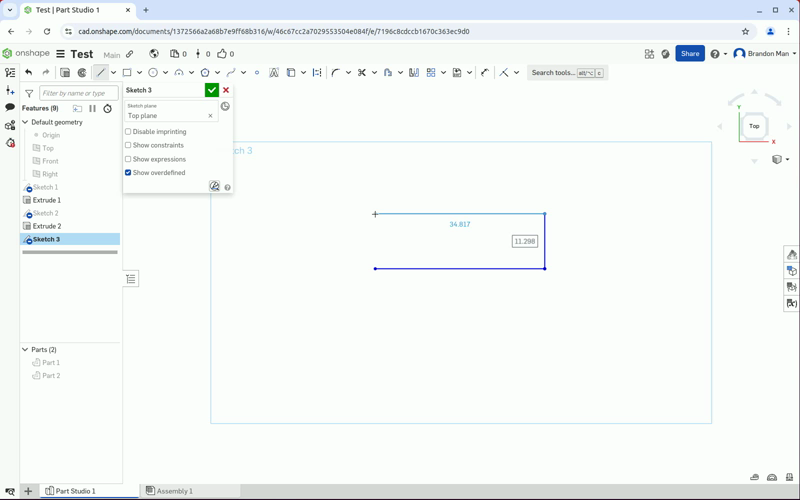
mouse_move(405, 213)
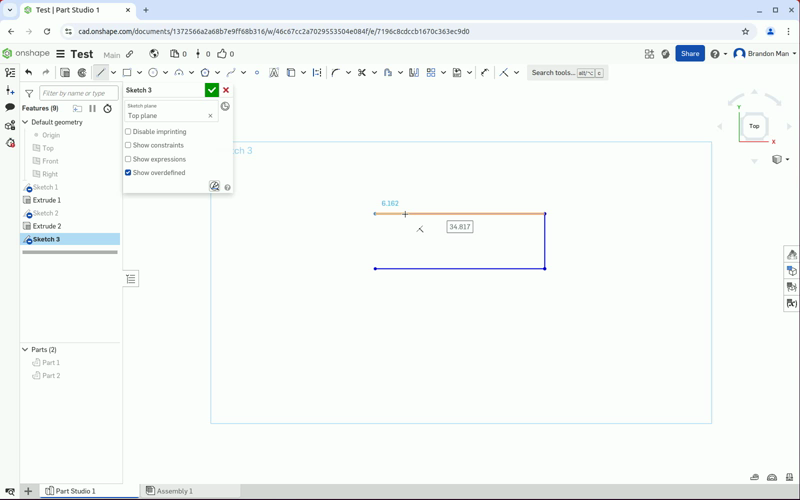
key_down(shift)
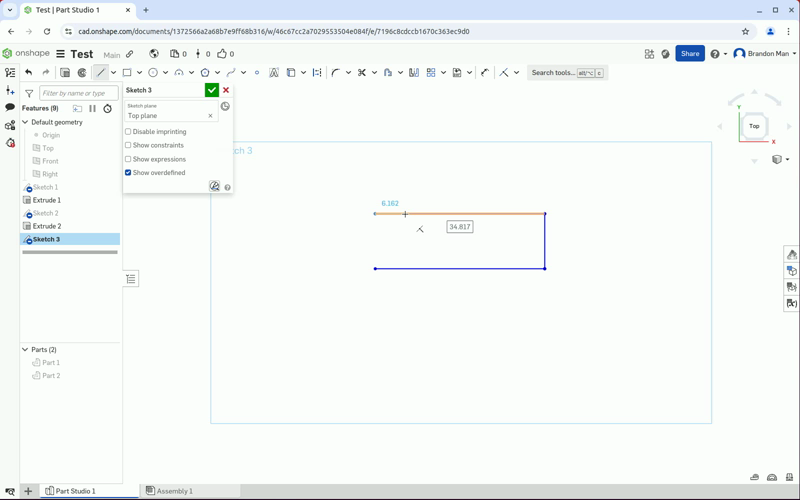
mouse_move(375, 268)
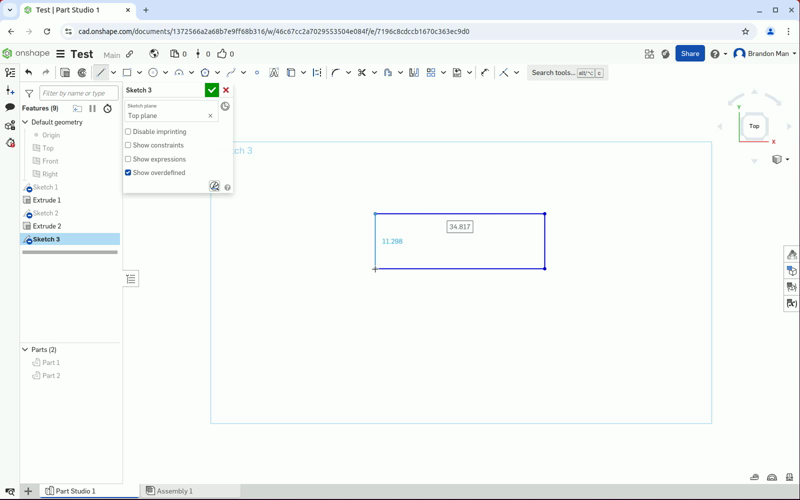
key_up(shift)
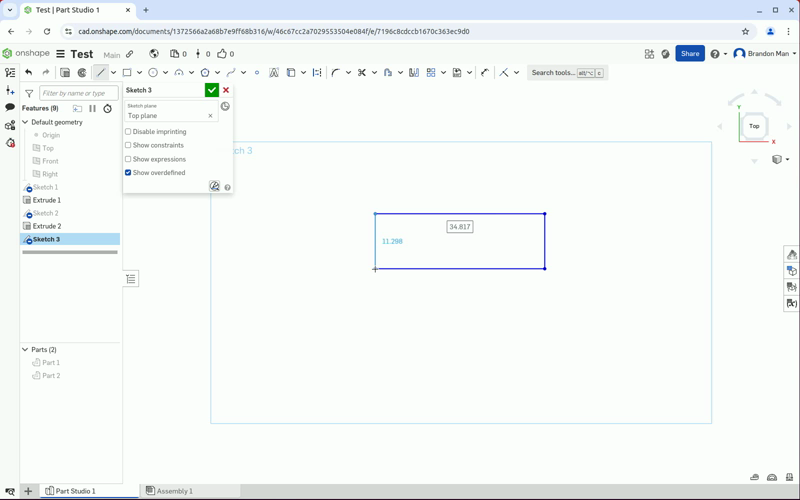
click(375, 268)
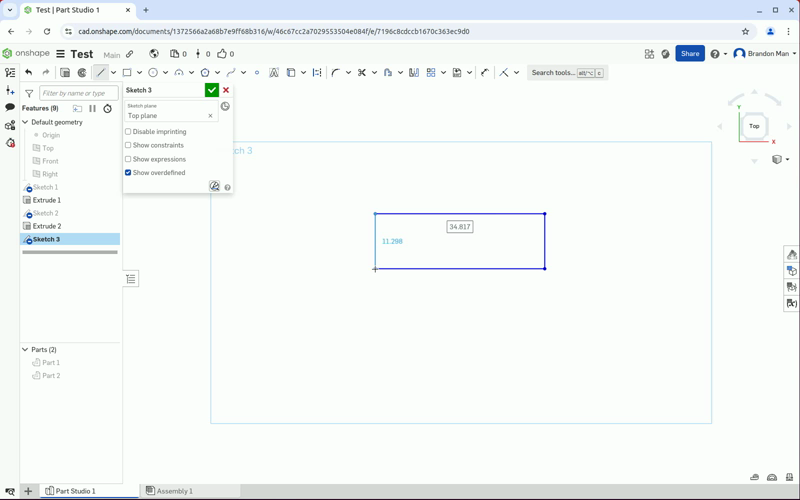
key(esc)
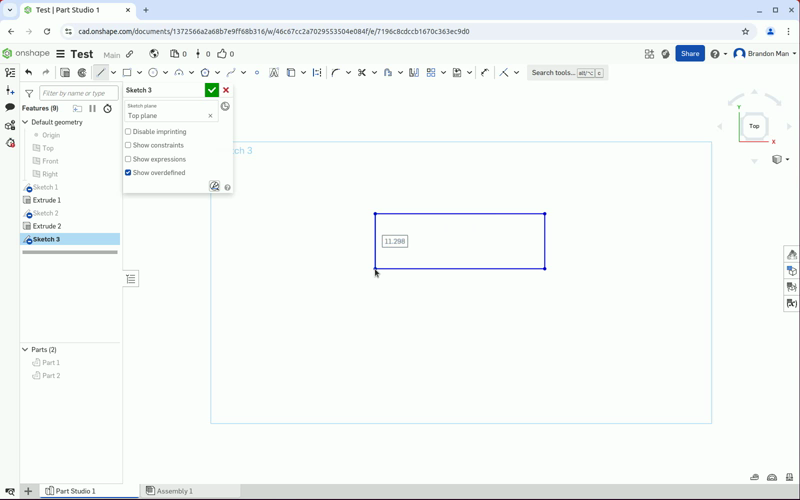
mouse_move(526, 228)
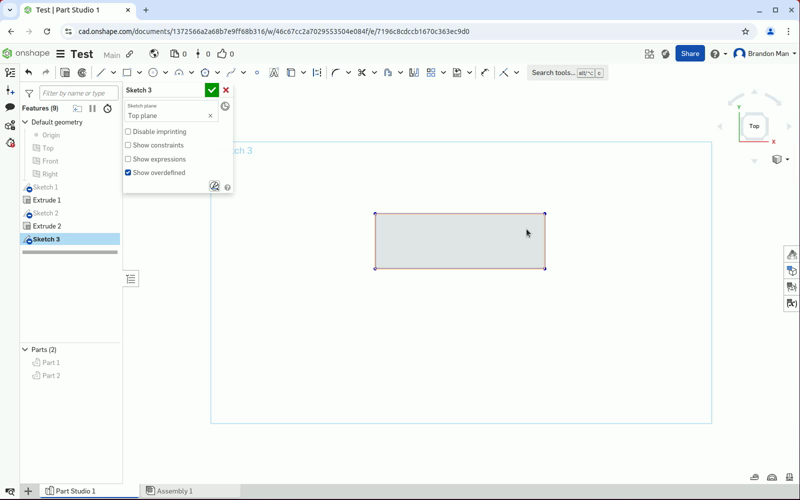
click(526, 228)
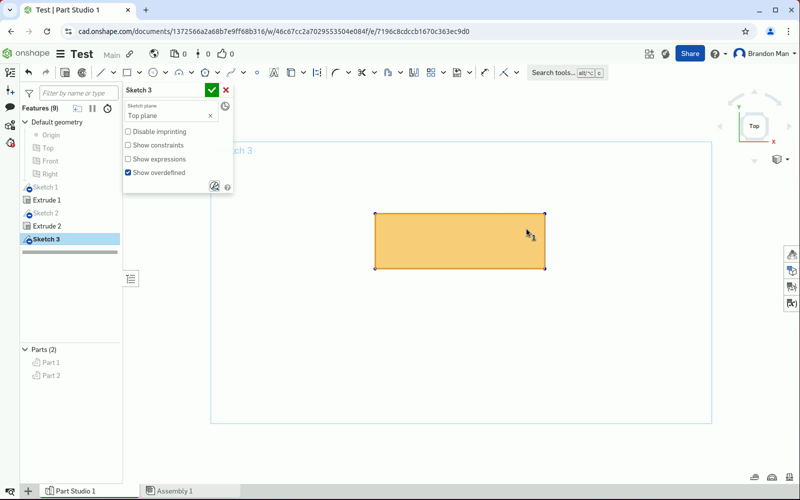
mouse_move(73, 352)
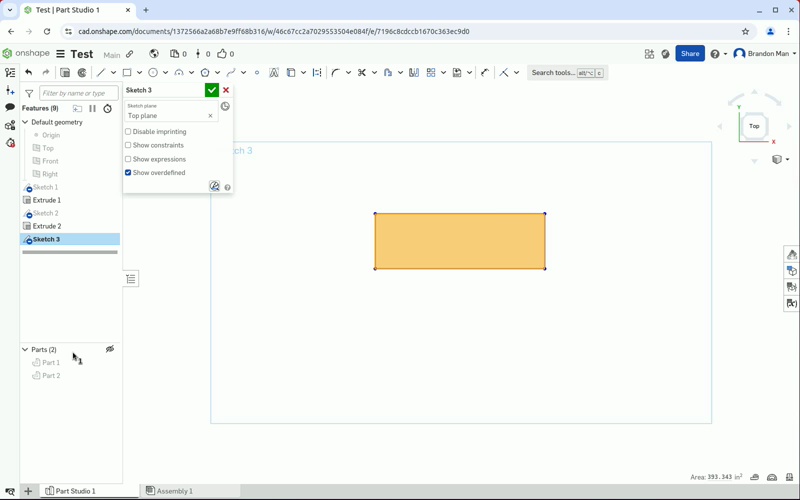
key(shift+y)
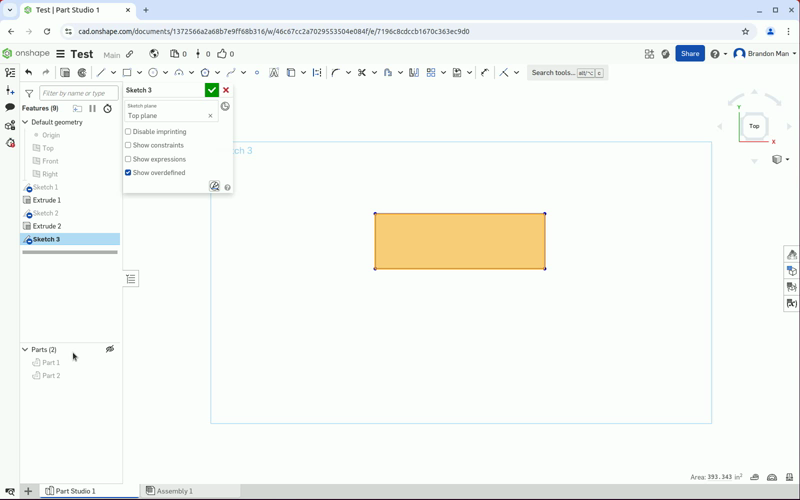
key(shift+e)
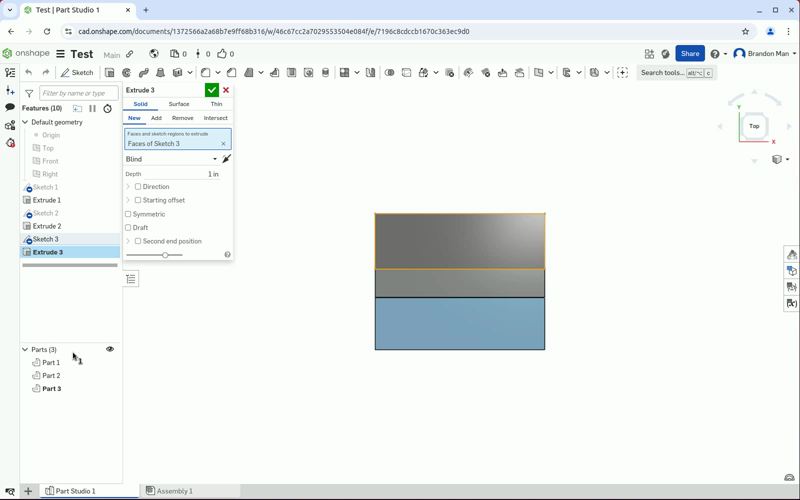
mouse_move(143, 106)
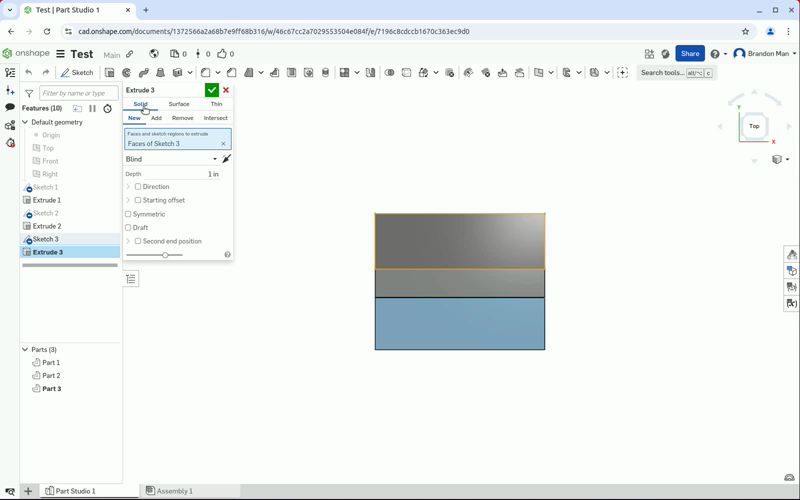
click(143, 106)
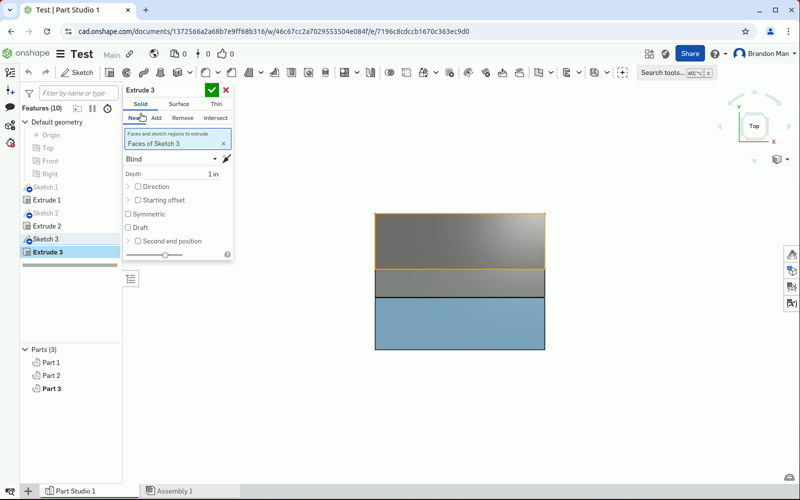
mouse_move(137, 120)
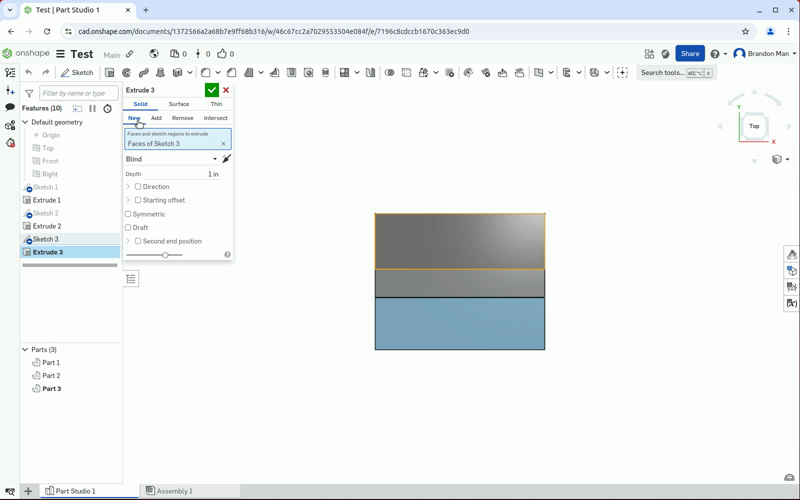
click(137, 120)
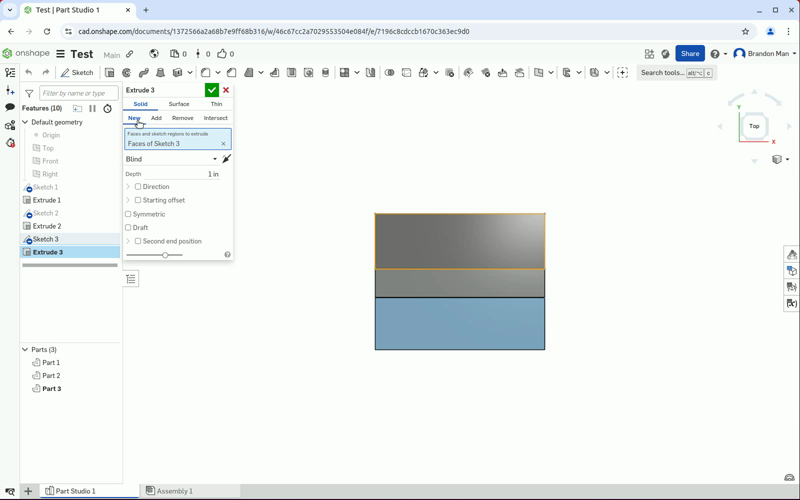
key(tab, 4)
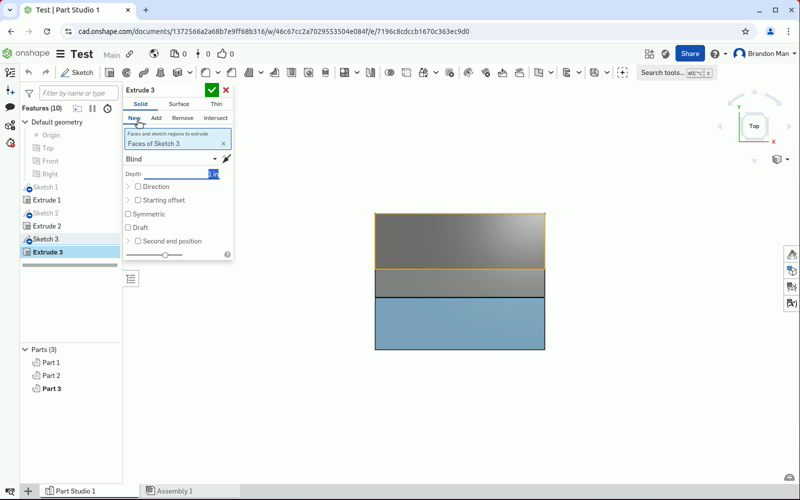
text(-0.963)
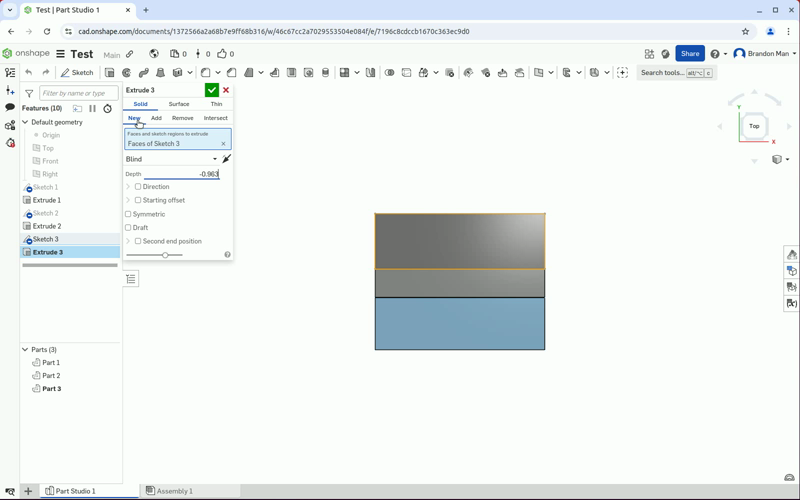
key(enter)
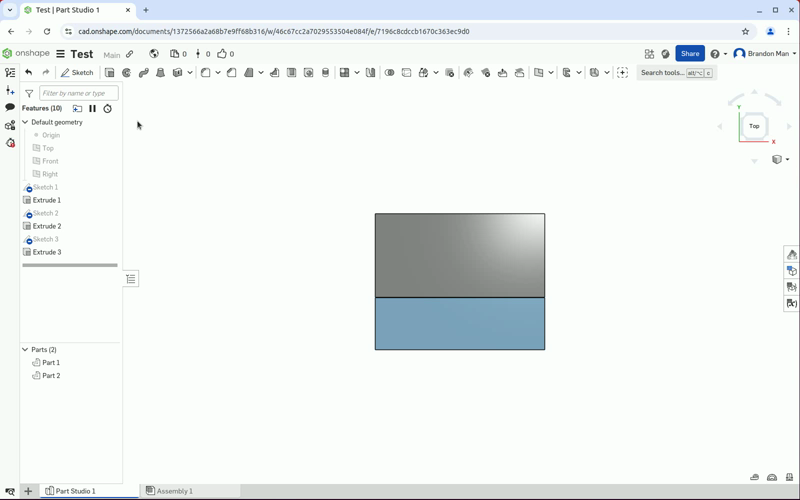
key(shift+h)
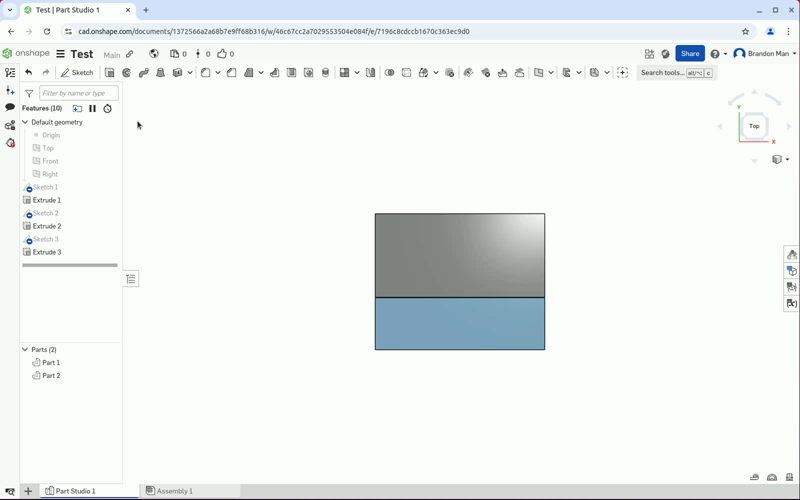
key(shift+h)
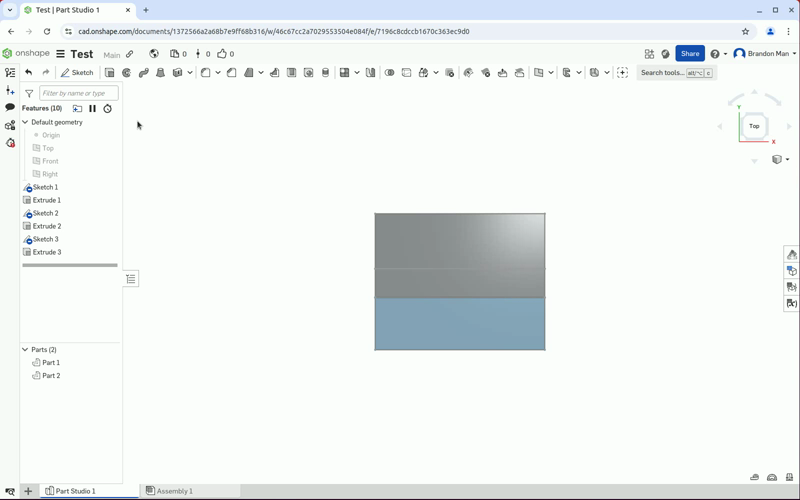
key(shift+7)
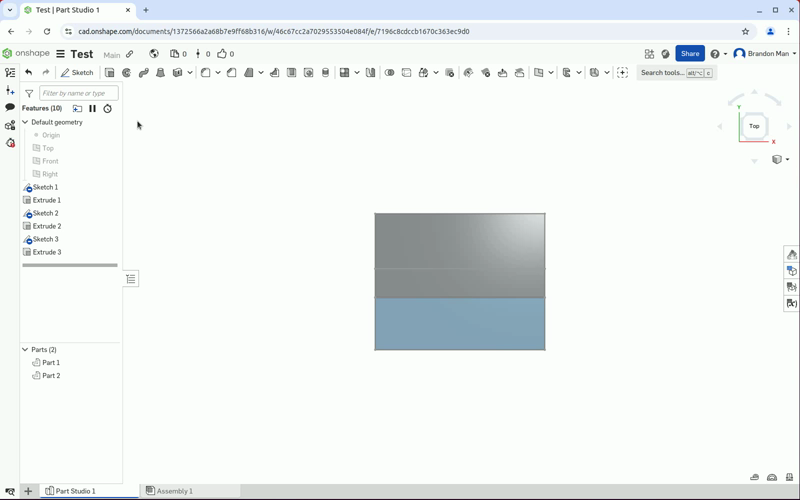
key(up, 3)
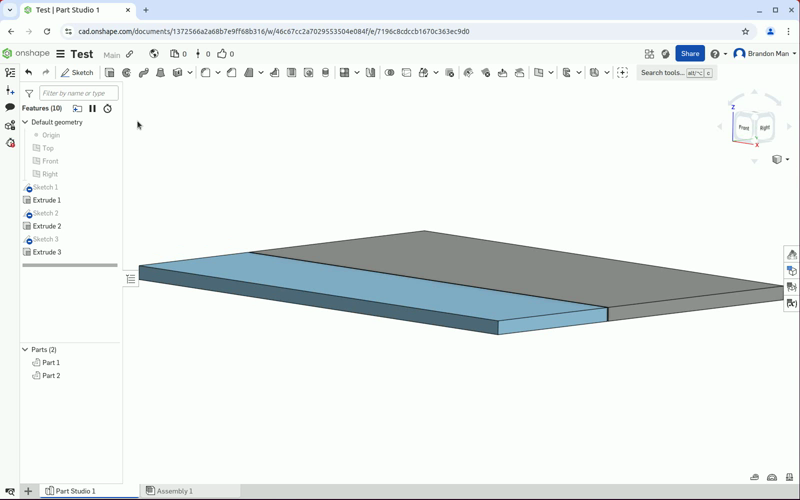
key(left, 3)
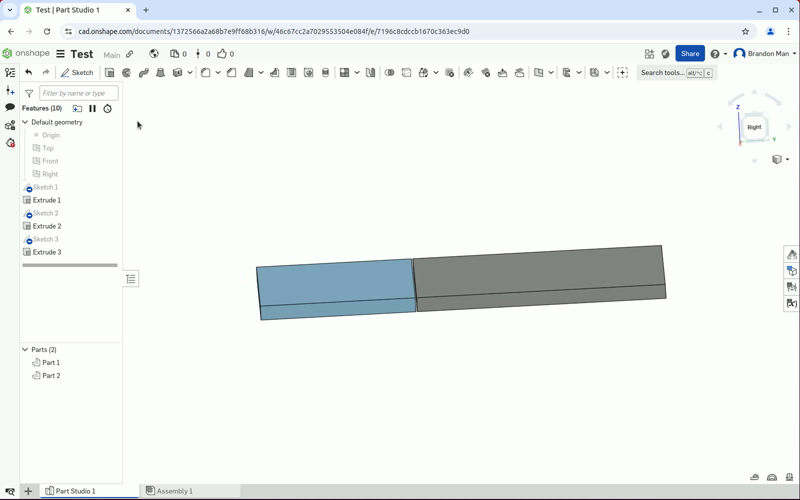
key(right, 3)
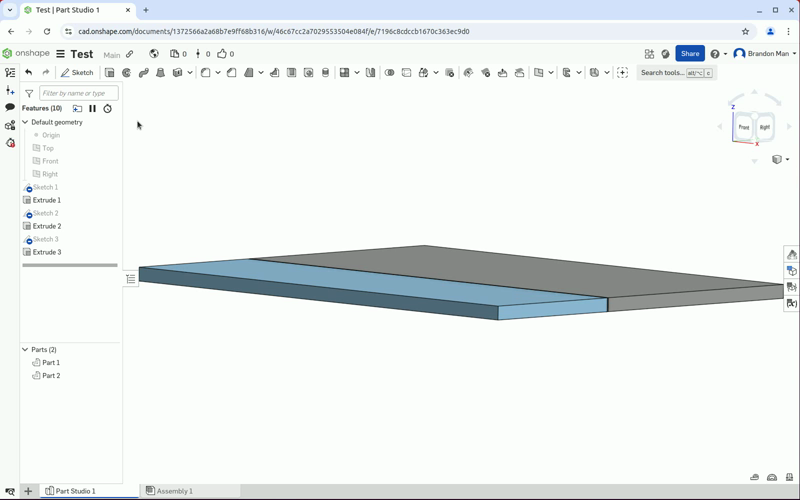
key(down, 3)
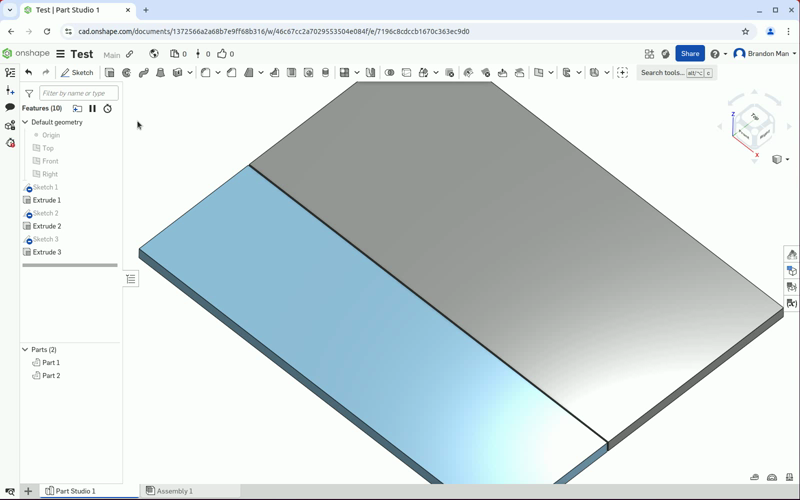
mouse_move(73, 189)
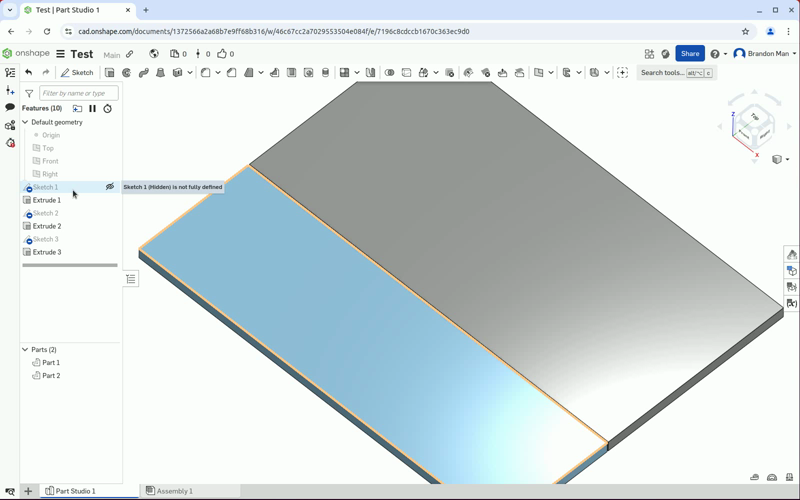
click(73, 189)